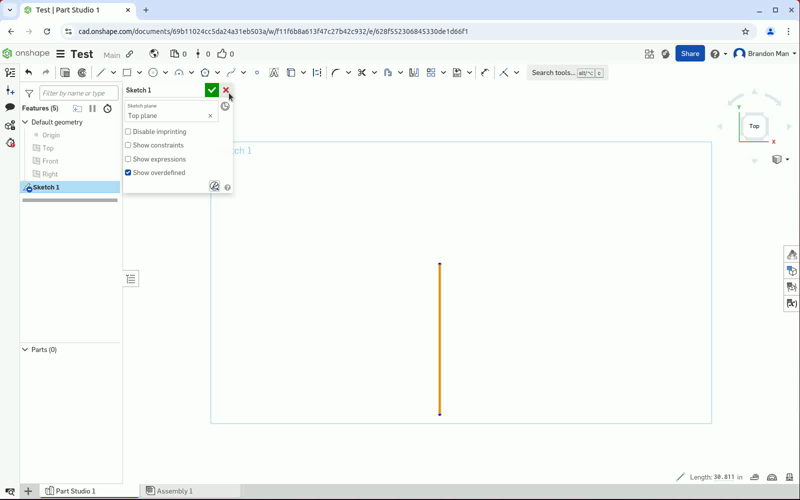
key(shift+h)
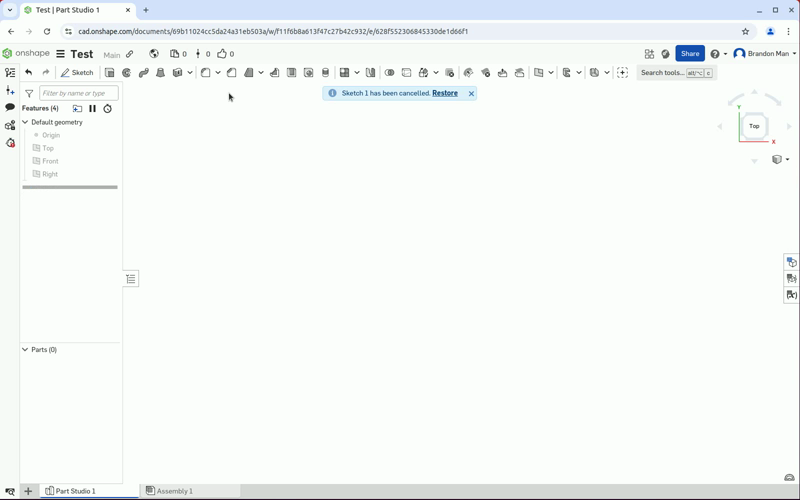
mouse_move(73, 352)
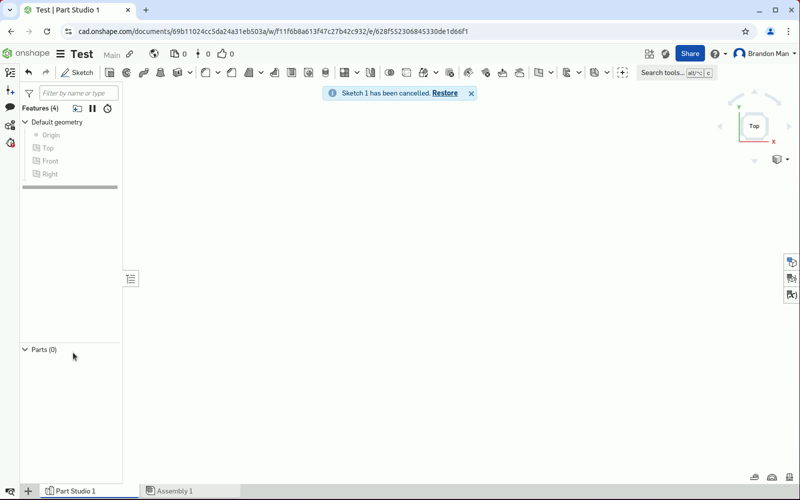
key(y)
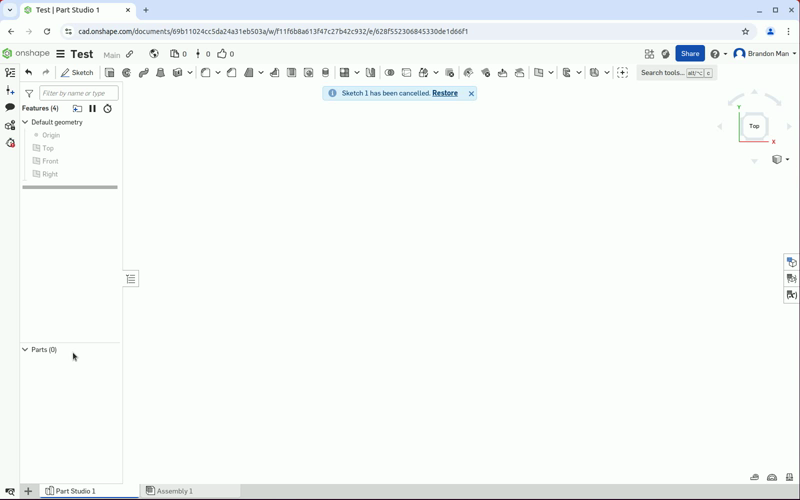
key(shift+p)
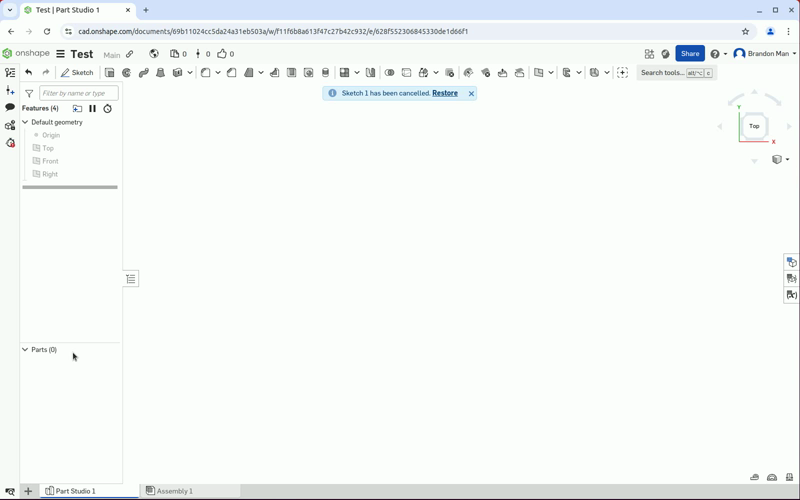
key(space)
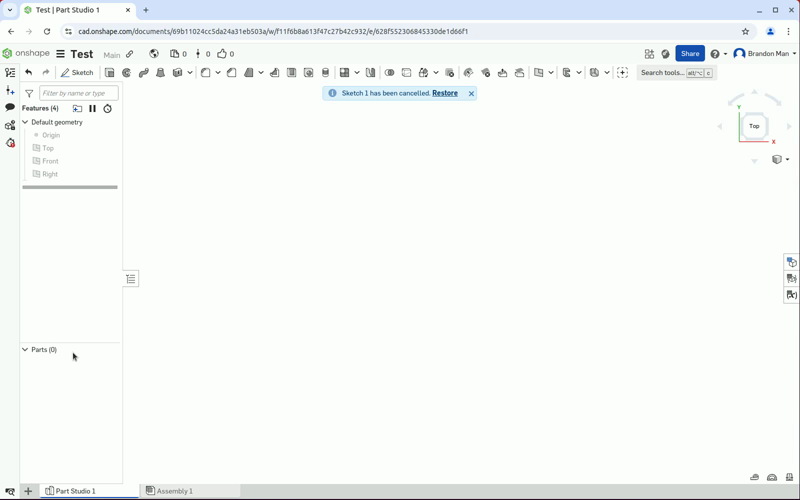
key_down(shift)
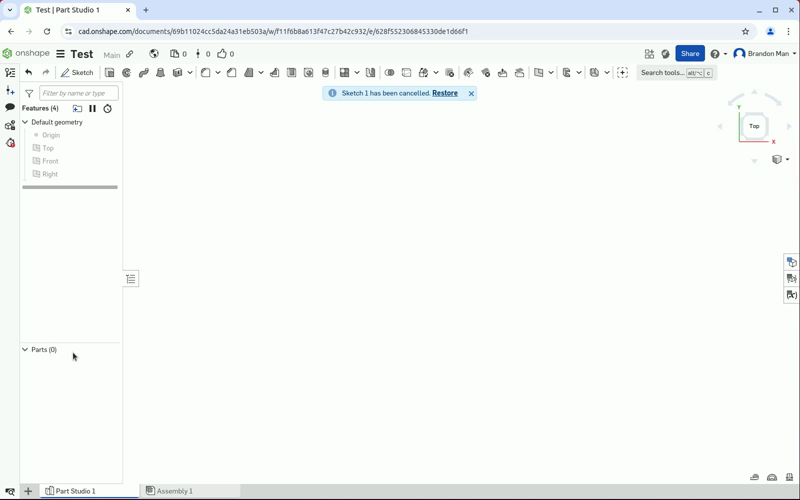
key(up)
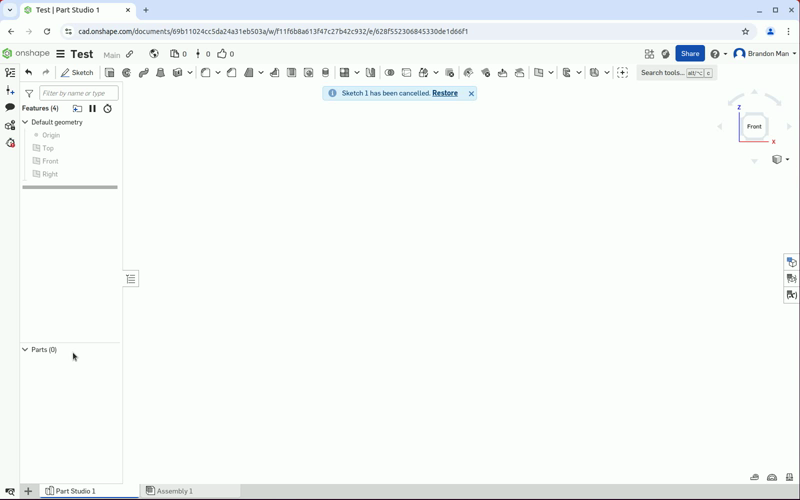
key_up(shift)
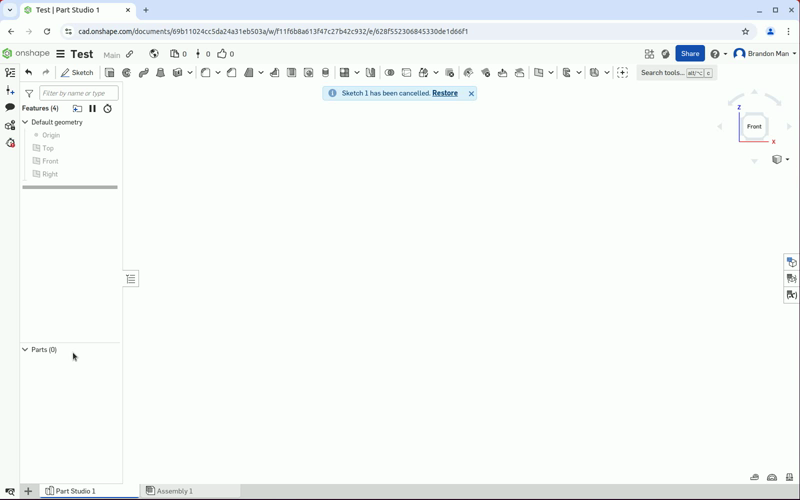
mouse_move(73, 352)
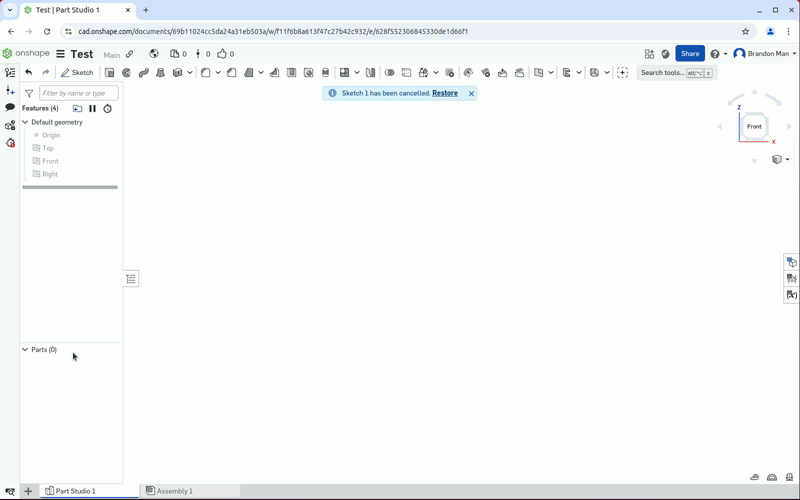
key(shift+y)
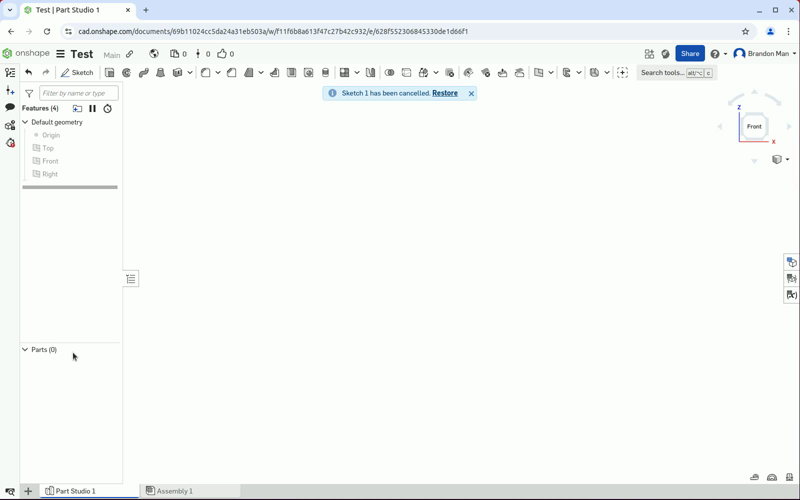
key(shift+s)
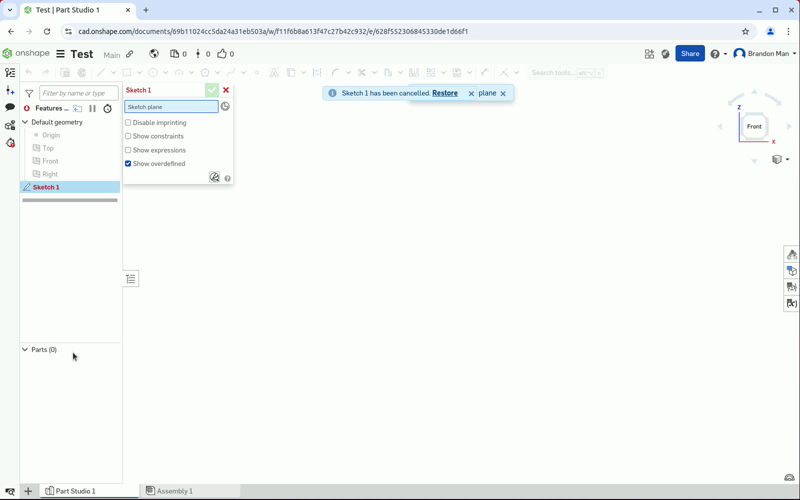
mouse_move(73, 163)
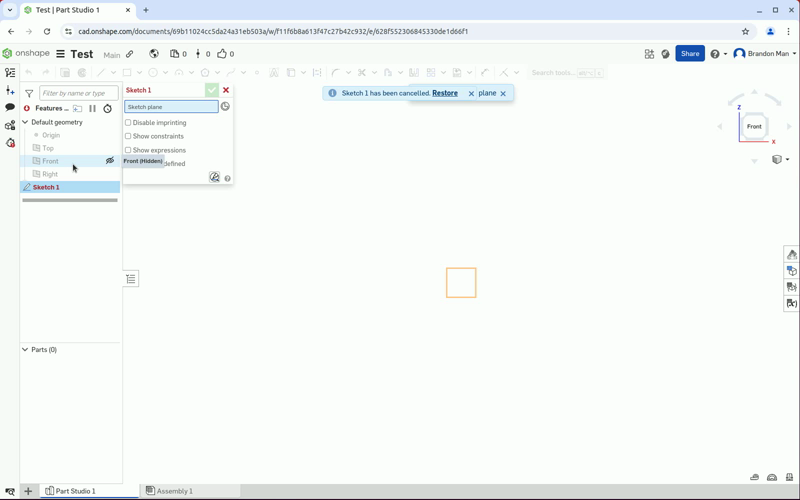
click(73, 163)
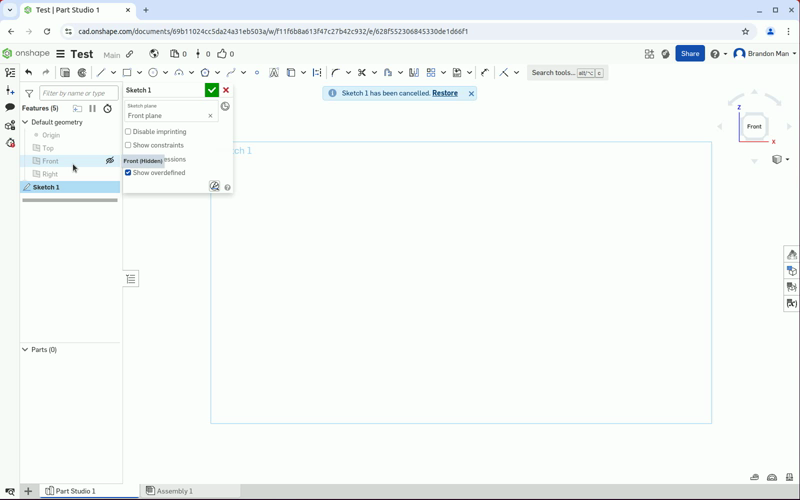
mouse_move(73, 352)
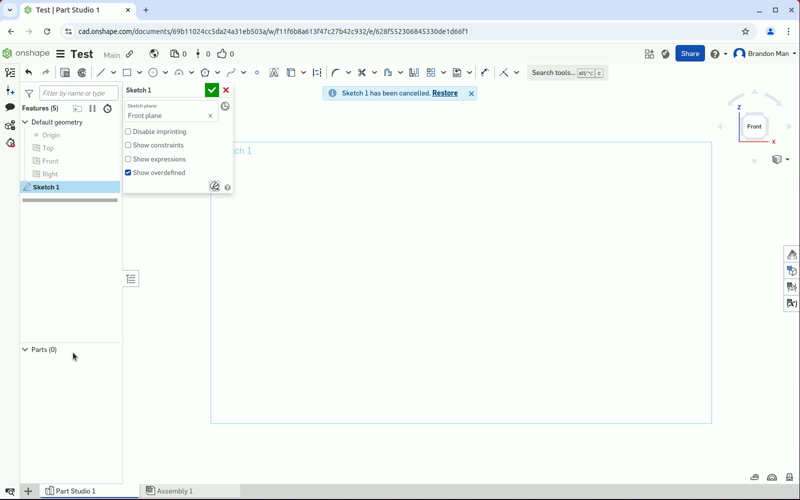
key(y)
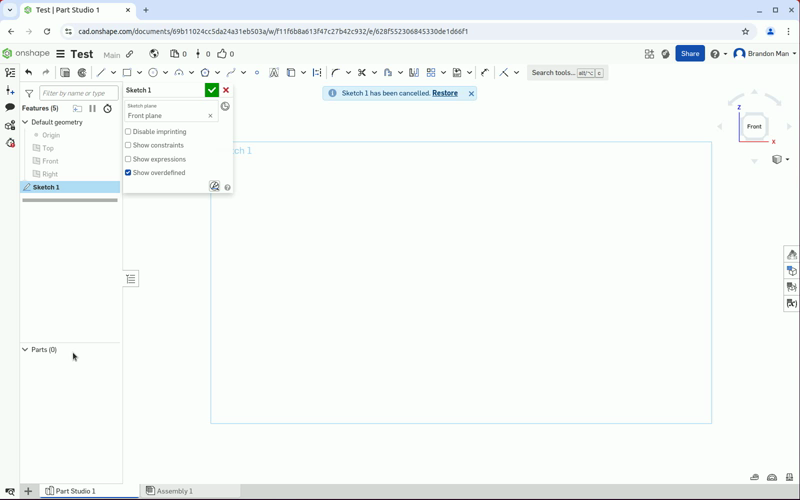
key(l)
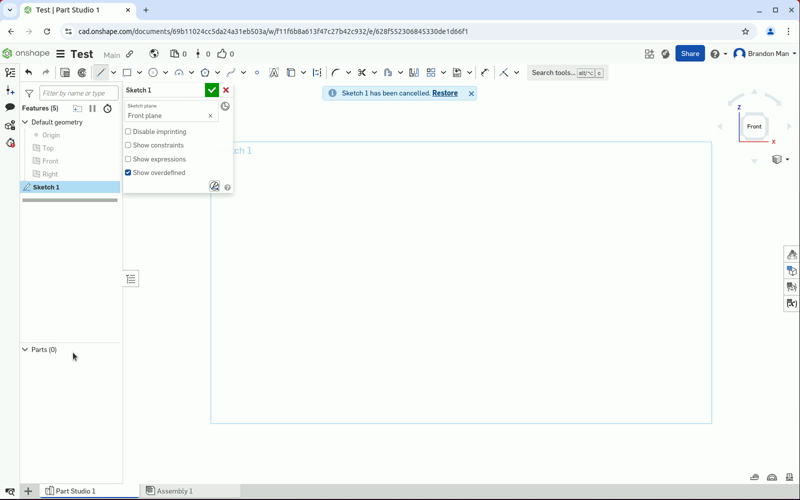
key_down(shift)
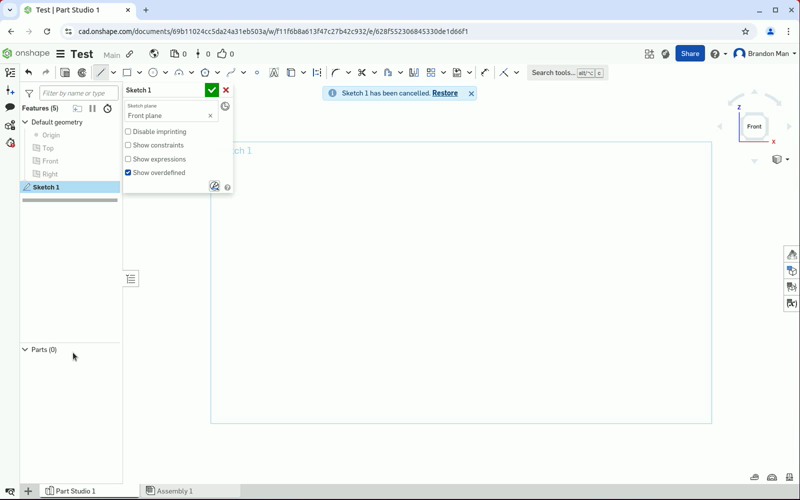
mouse_move(348, 395)
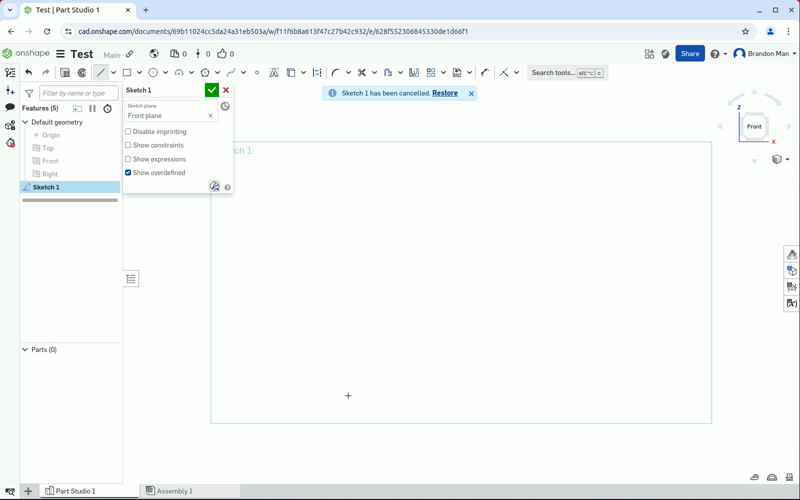
click(348, 395)
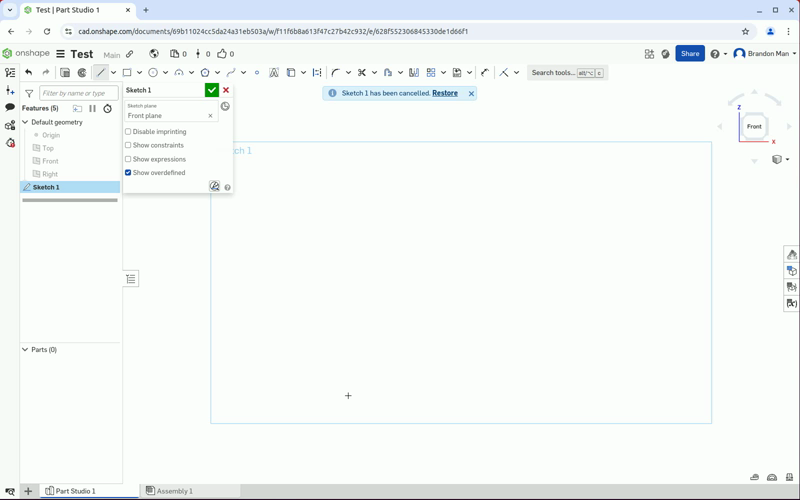
key_up(shift)
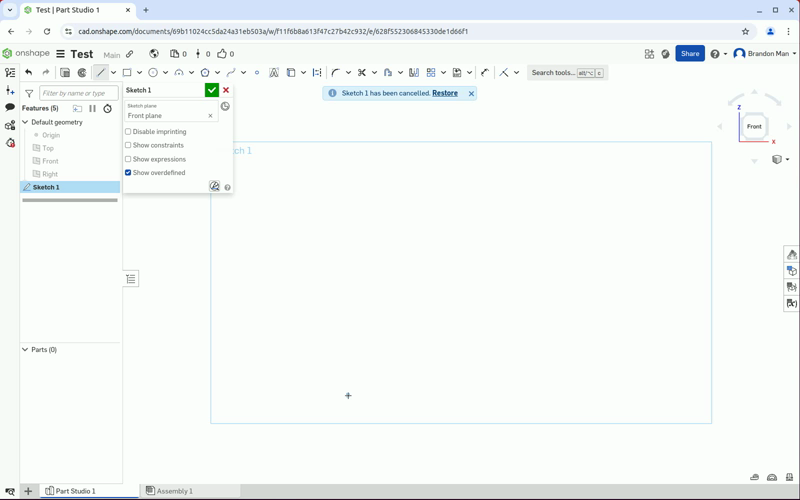
key_down(shift)
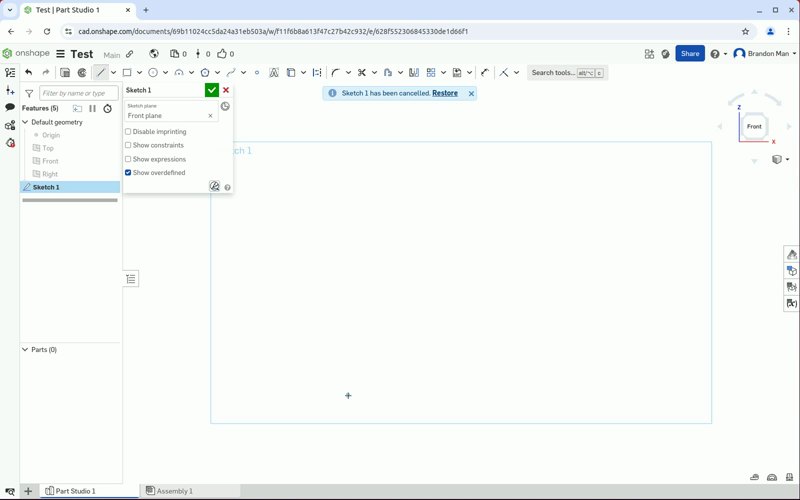
mouse_move(572, 395)
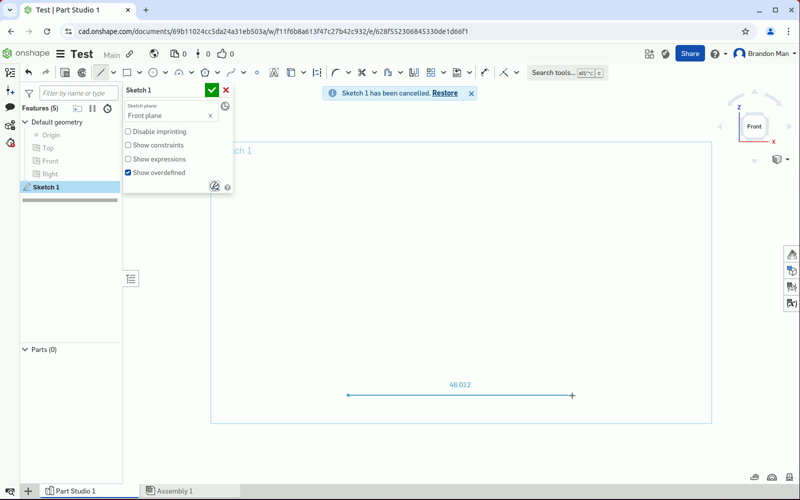
click(572, 395)
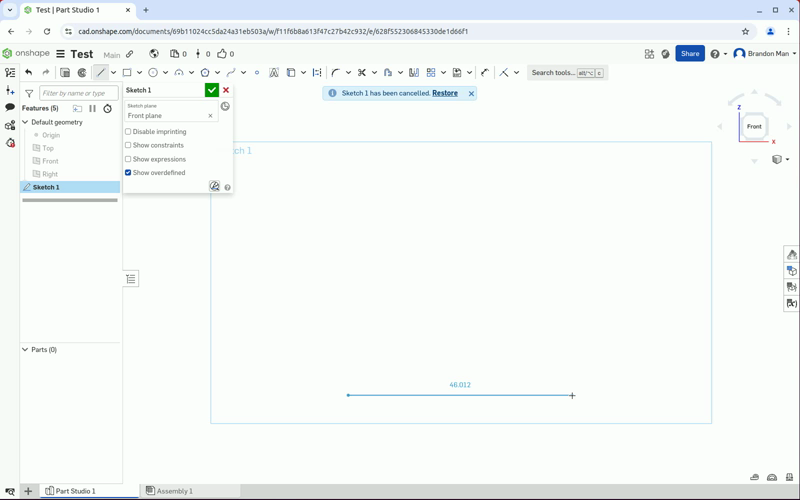
key_up(shift)
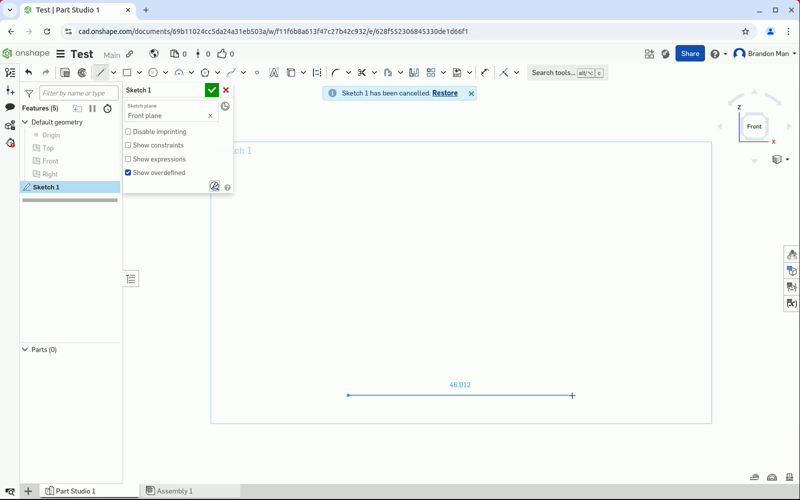
key_down(shift)
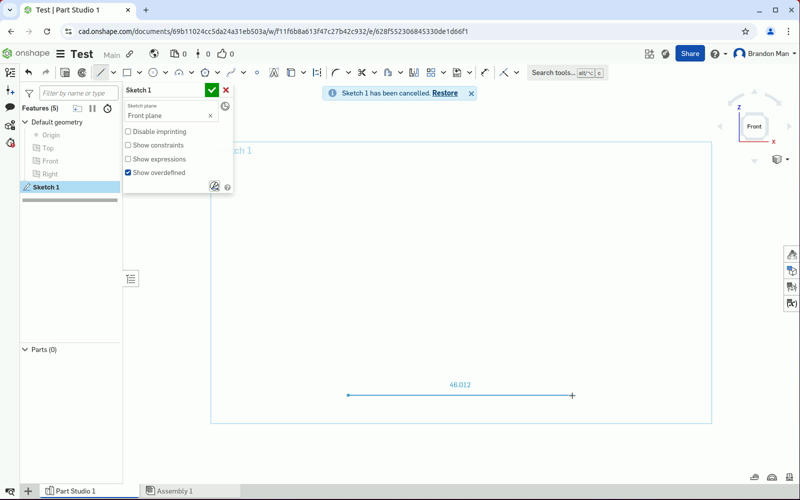
mouse_move(572, 171)
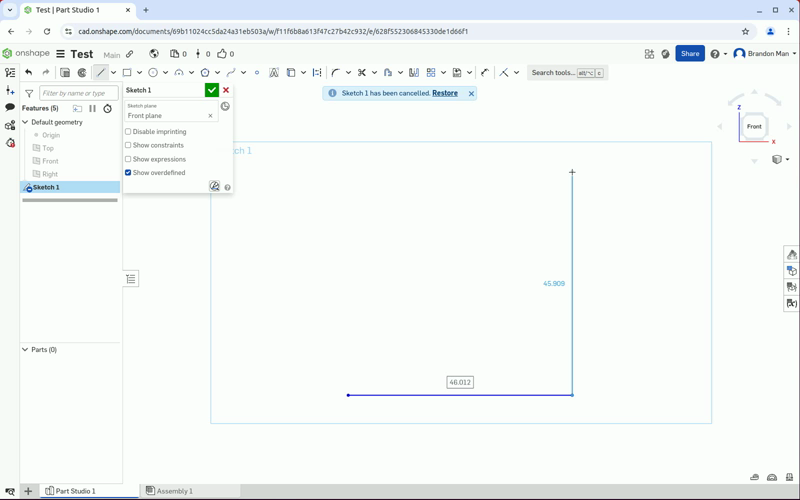
click(572, 171)
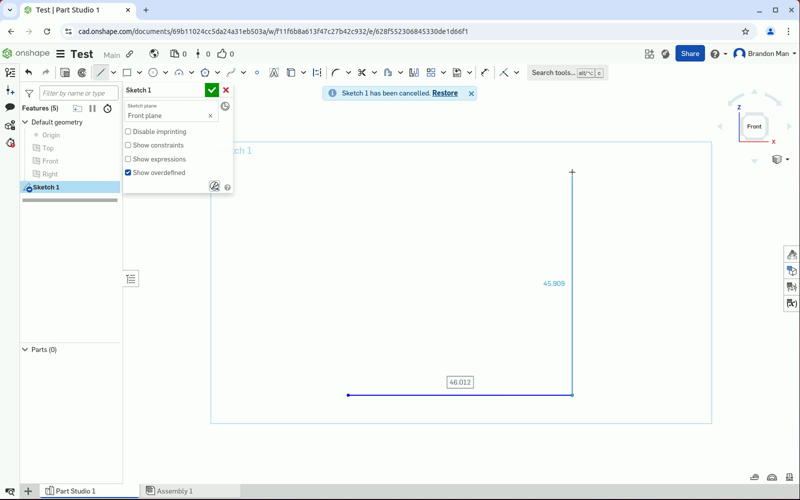
key_up(shift)
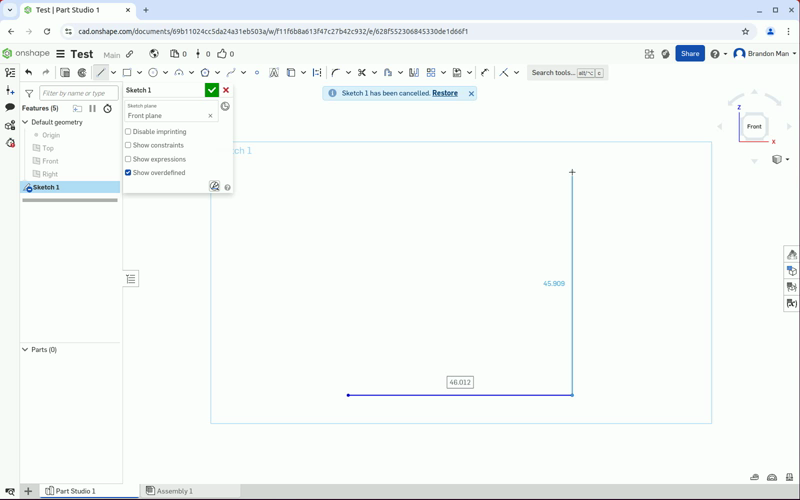
key_down(shift)
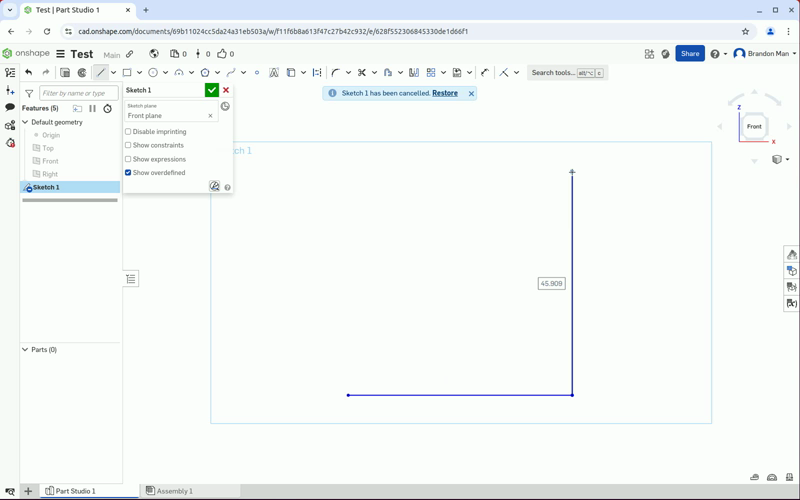
mouse_move(348, 171)
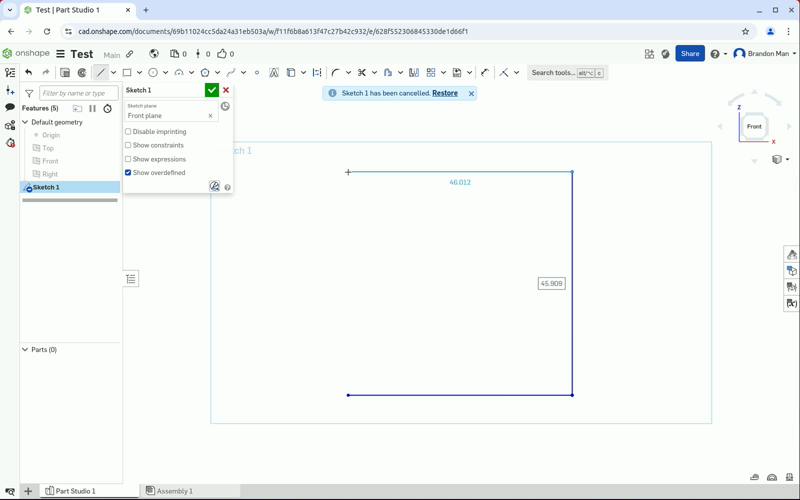
click(348, 171)
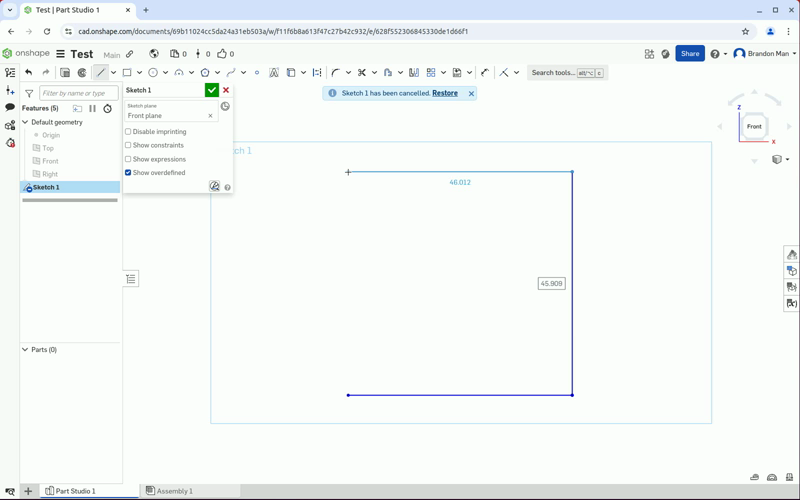
key_up(shift)
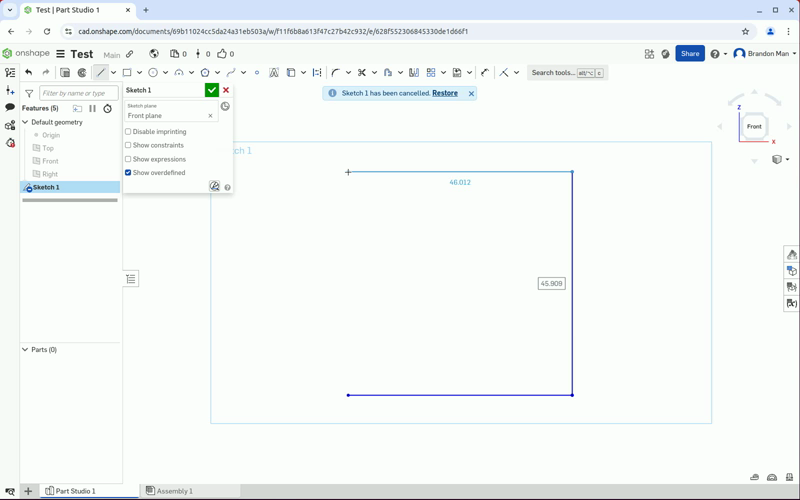
key_down(shift)
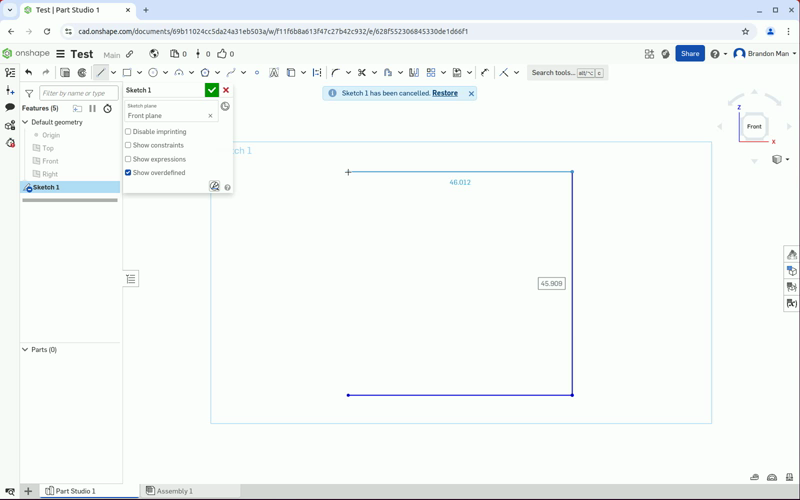
mouse_move(348, 395)
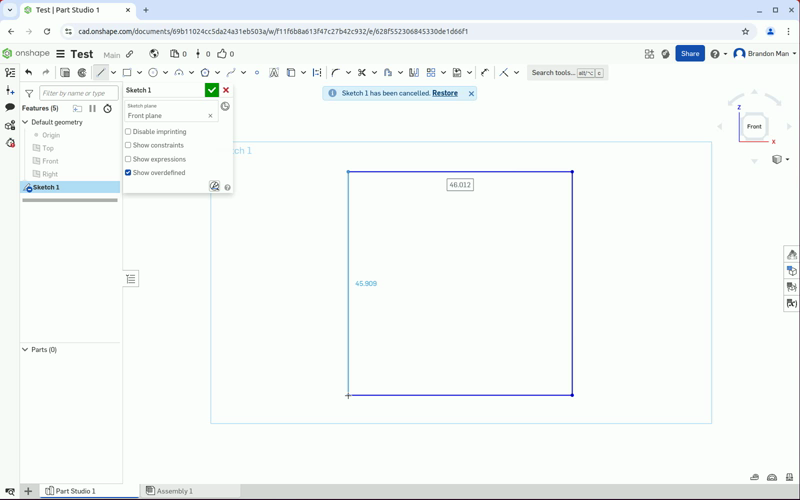
key_up(shift)
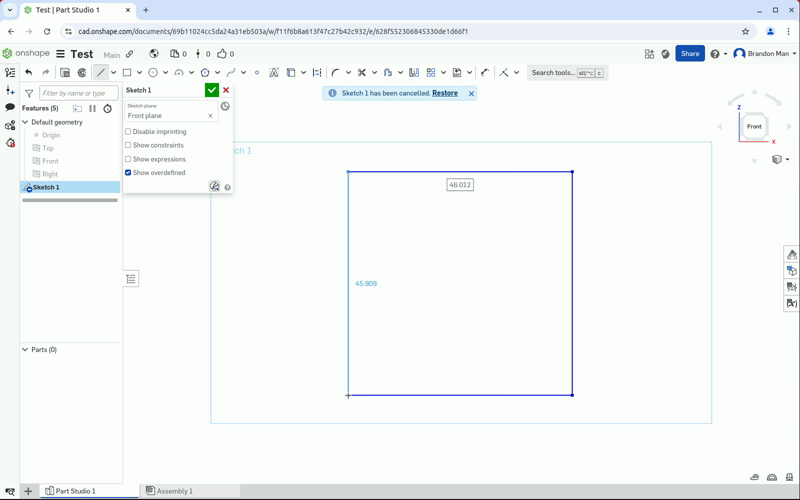
click(348, 395)
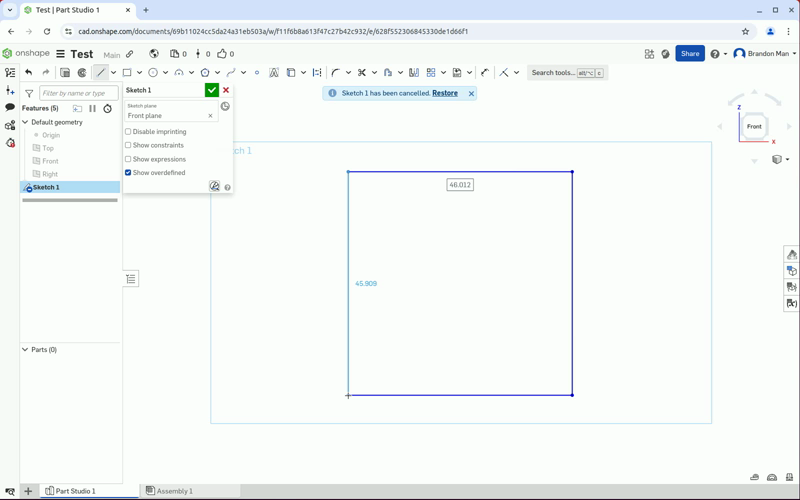
key(esc)
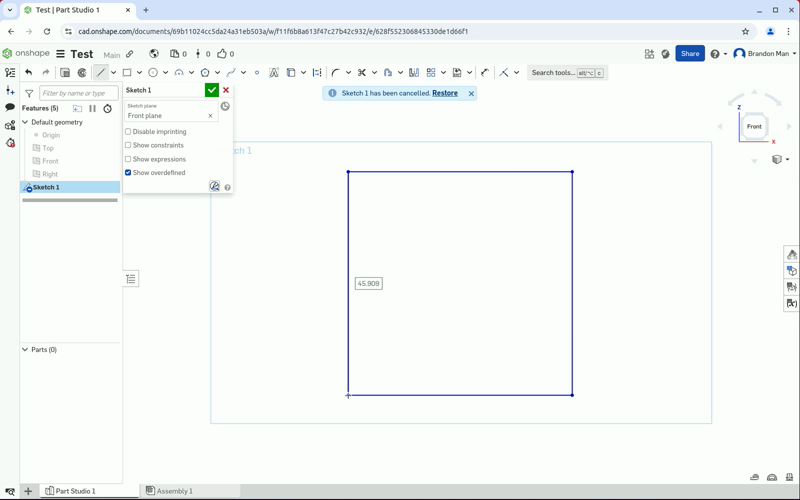
mouse_move(486, 221)
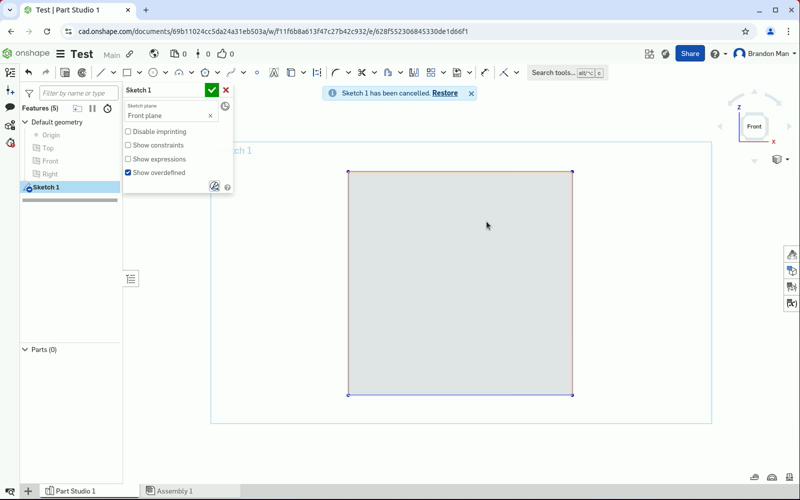
click(486, 221)
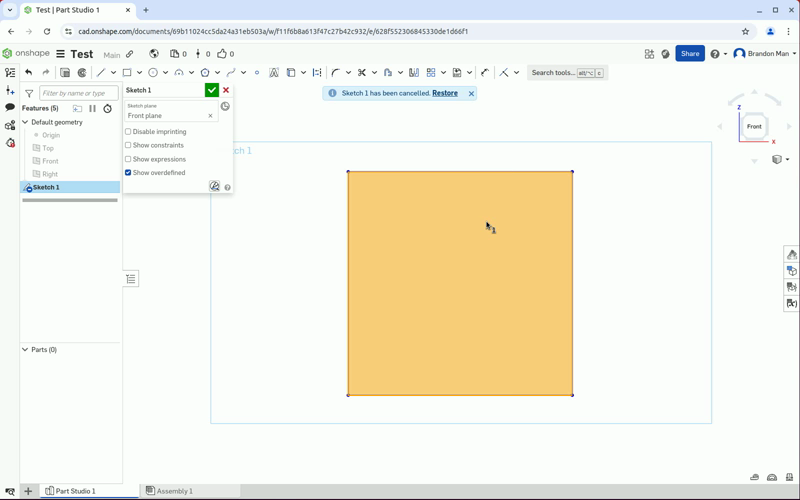
mouse_move(73, 352)
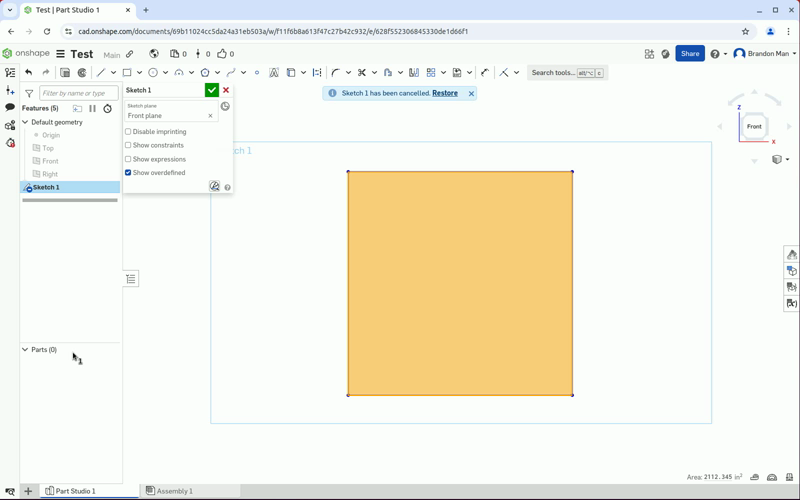
key(shift+y)
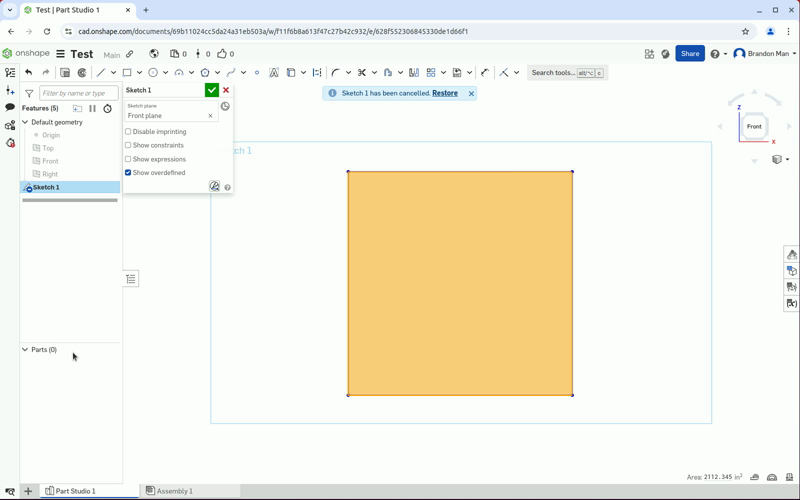
key(shift+e)
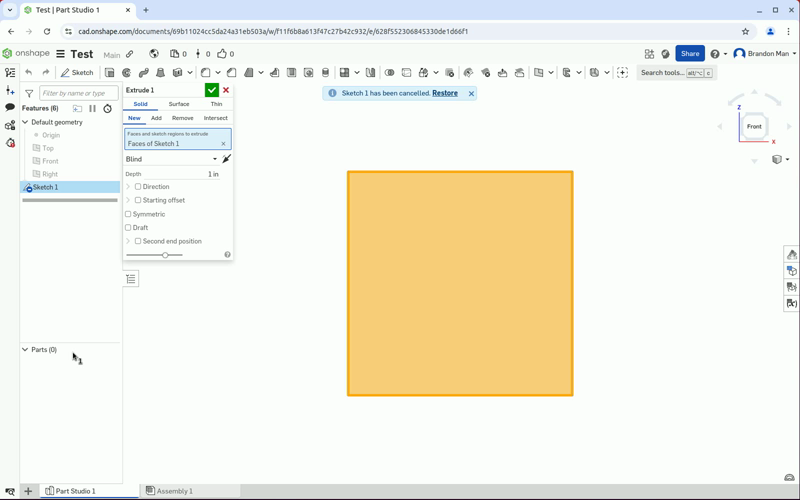
mouse_move(143, 106)
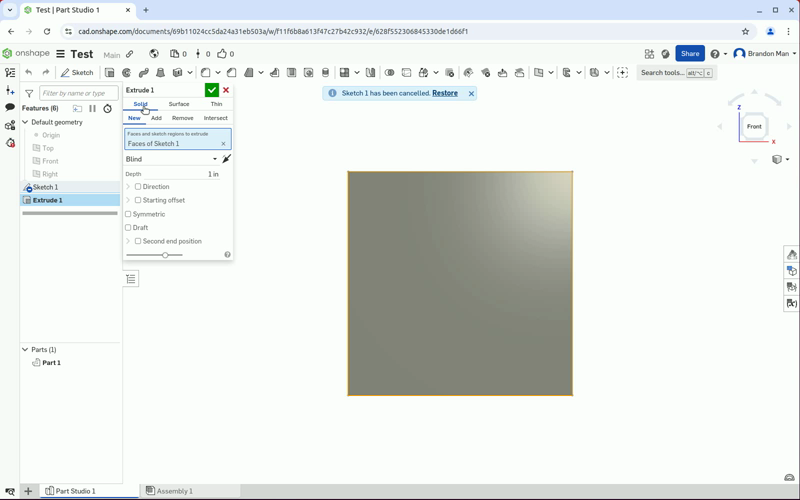
click(143, 106)
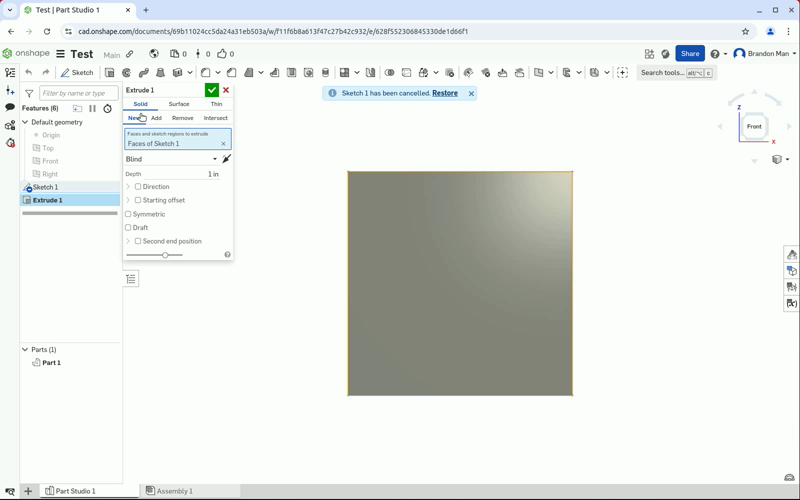
mouse_move(137, 120)
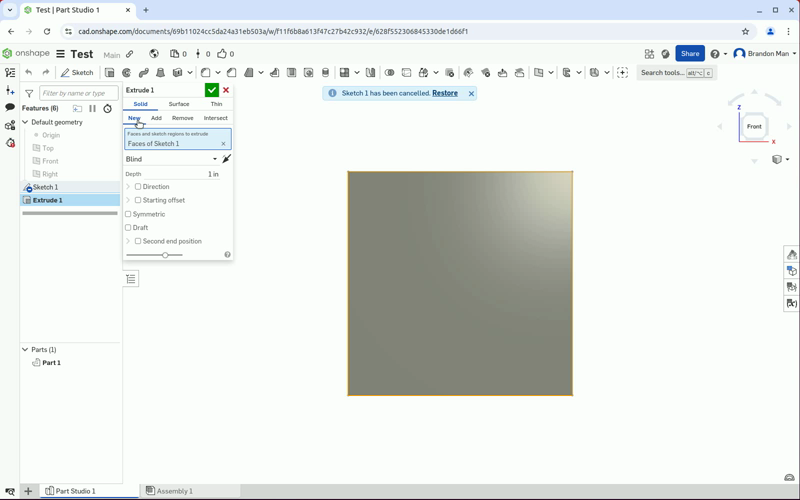
click(137, 120)
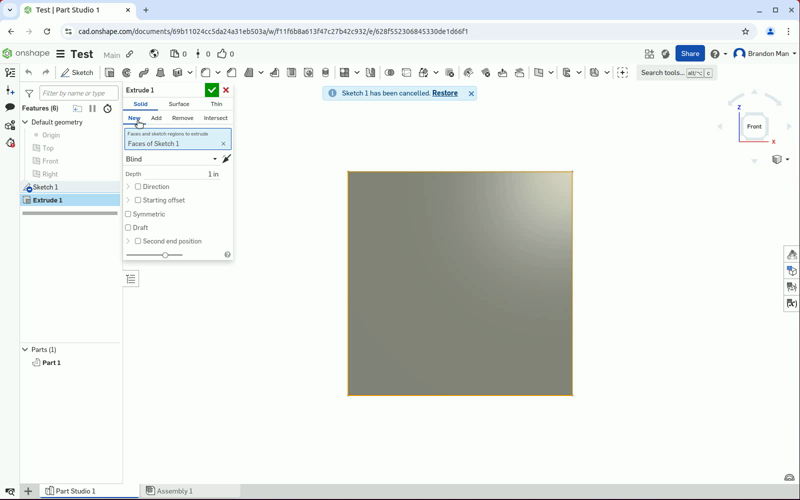
key(tab, 4)
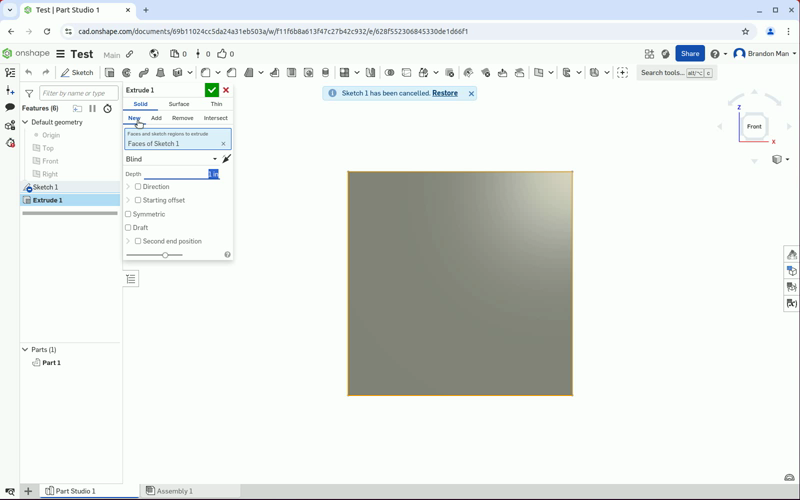
text(5.055)
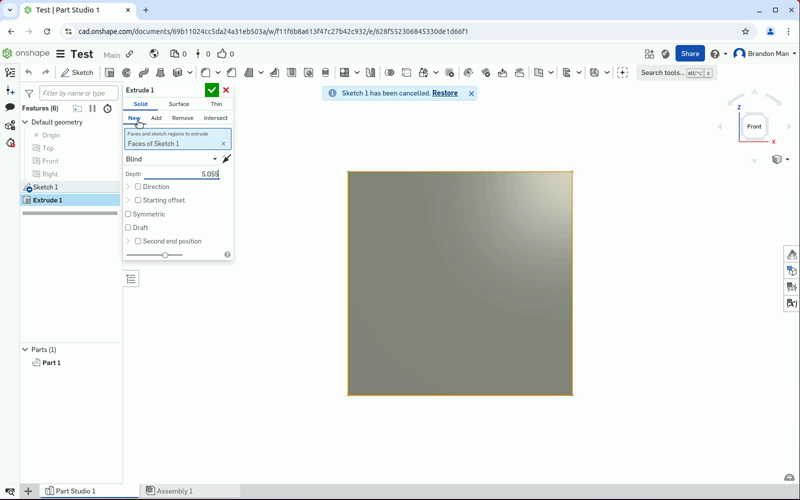
key(enter)
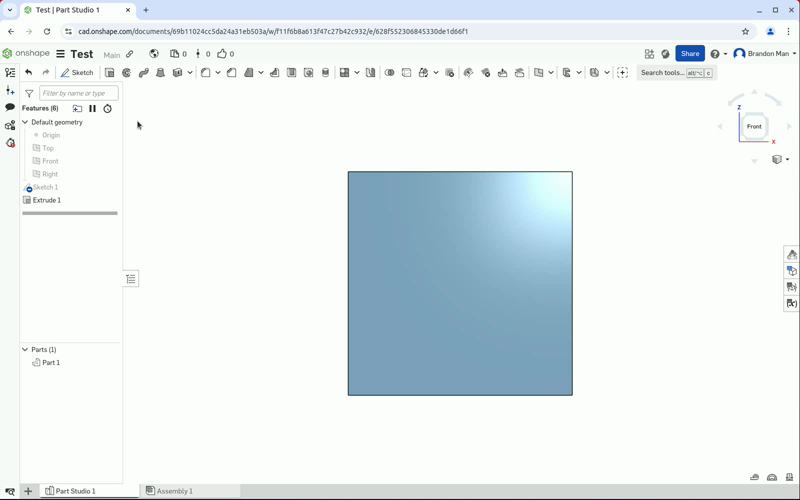
key(shift+h)
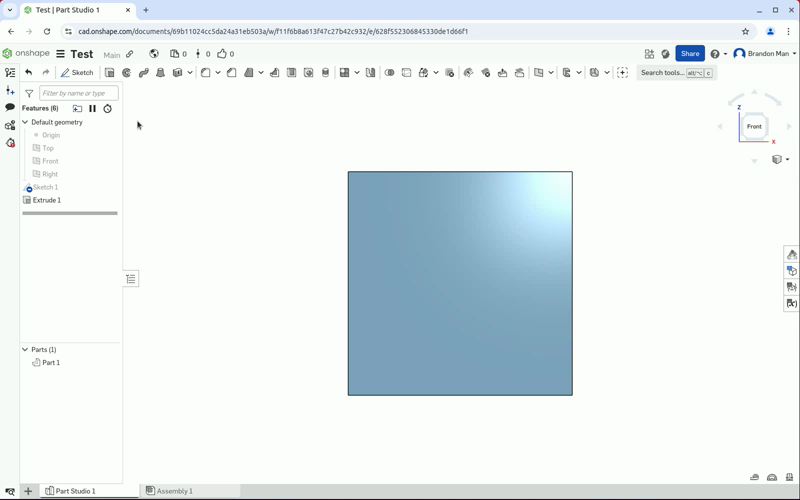
key(shift+h)
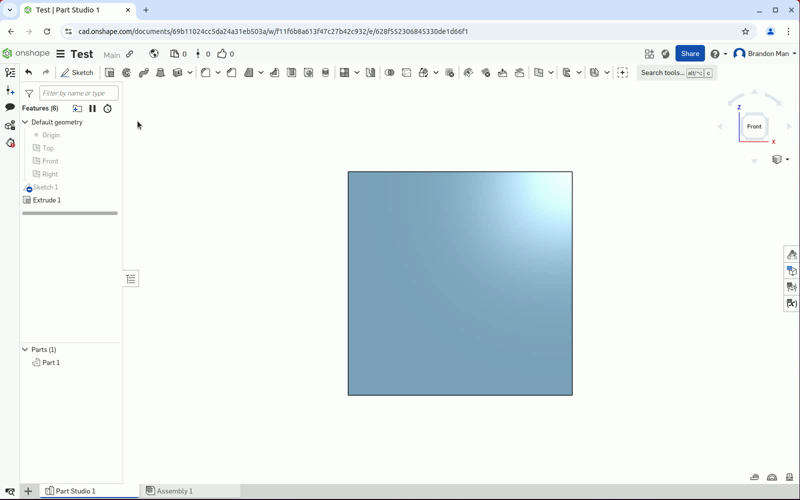
mouse_move(73, 189)
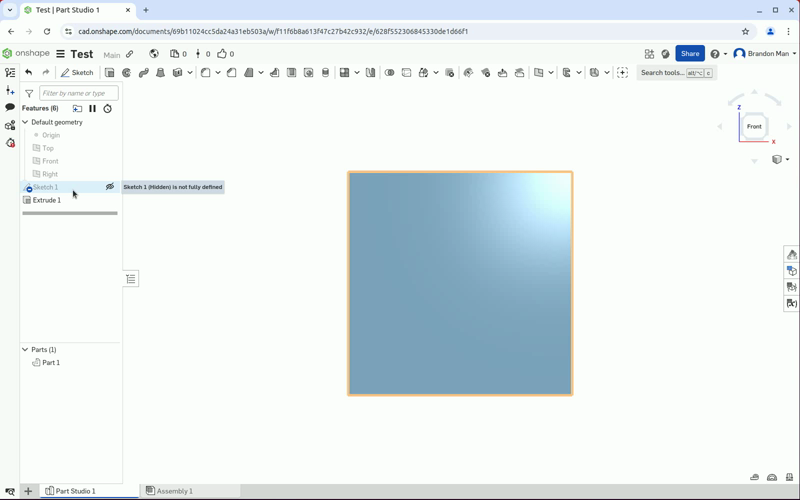
click(73, 189)
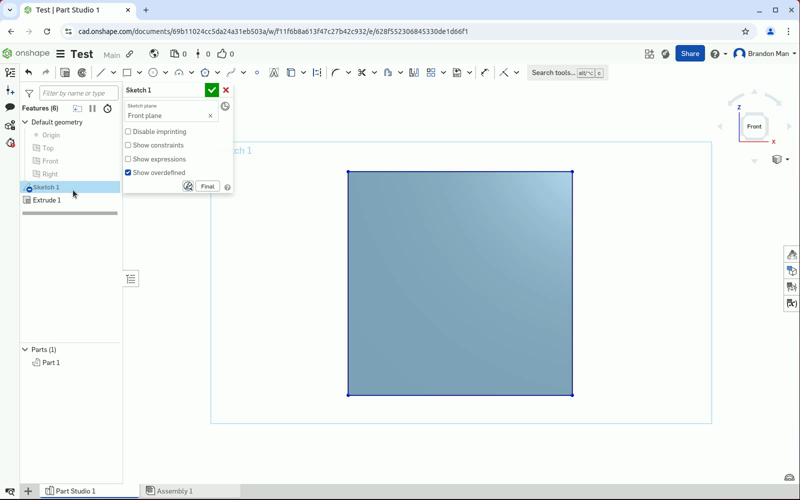
mouse_move(229, 92)
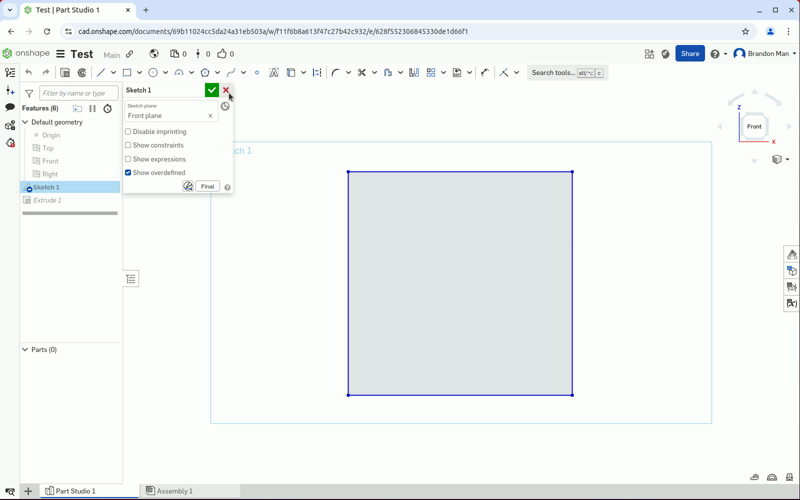
click(229, 92)
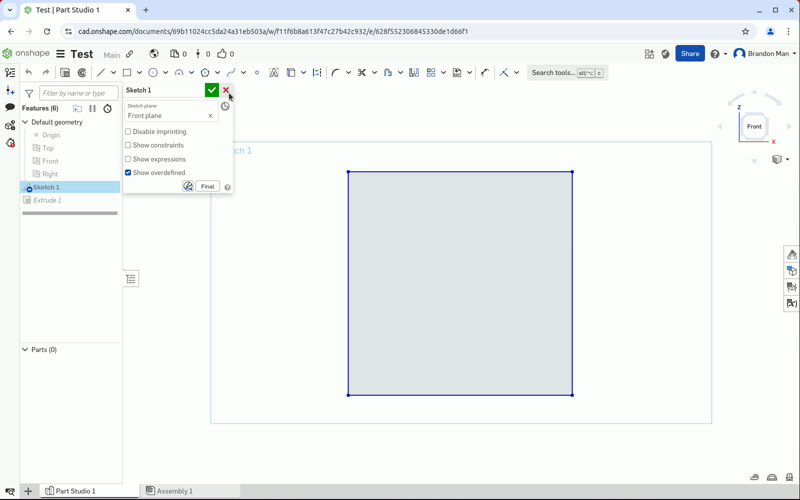
key(shift+s)
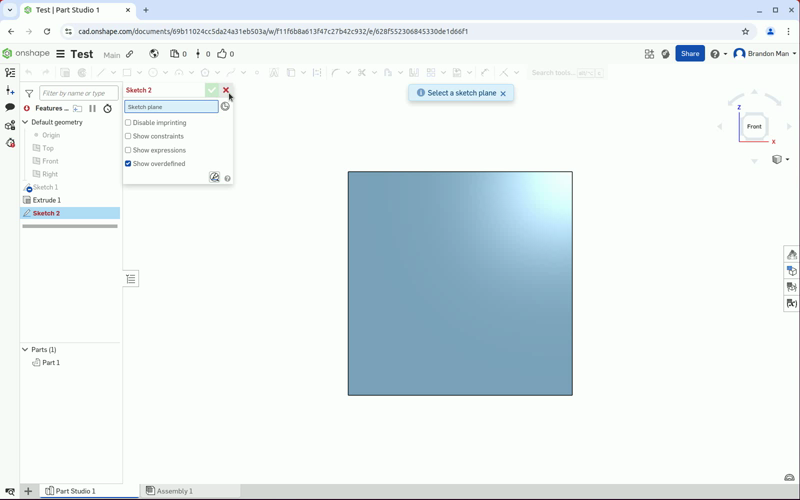
mouse_move(73, 163)
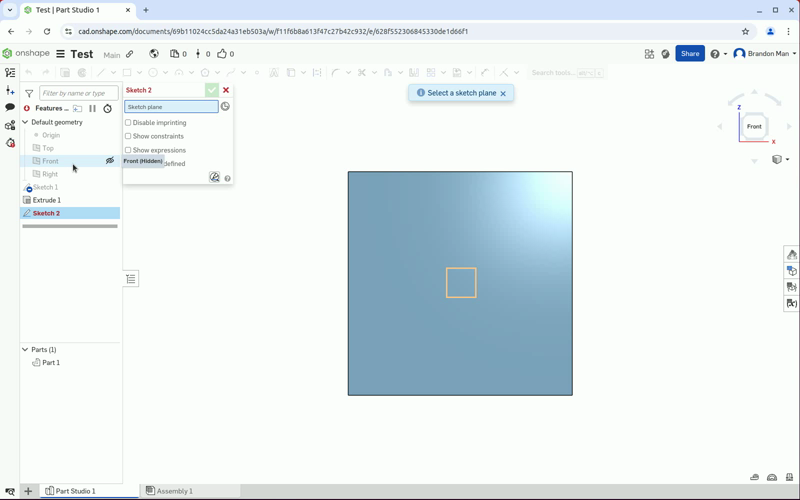
click(73, 163)
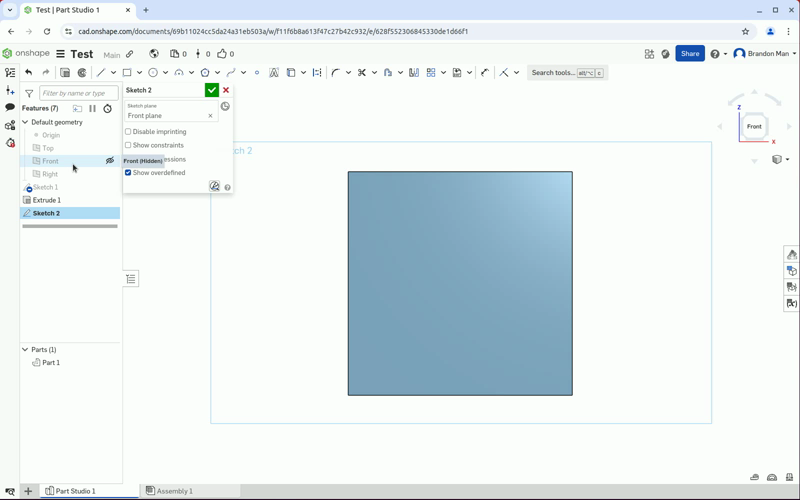
mouse_move(73, 352)
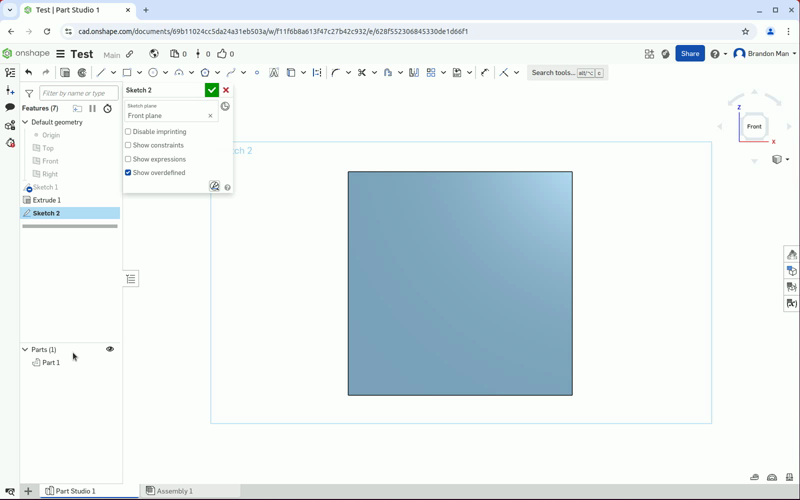
key(y)
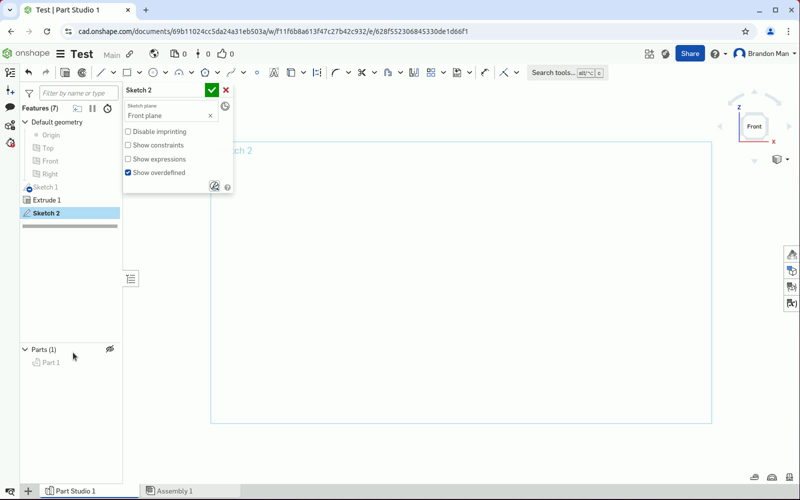
key(c)
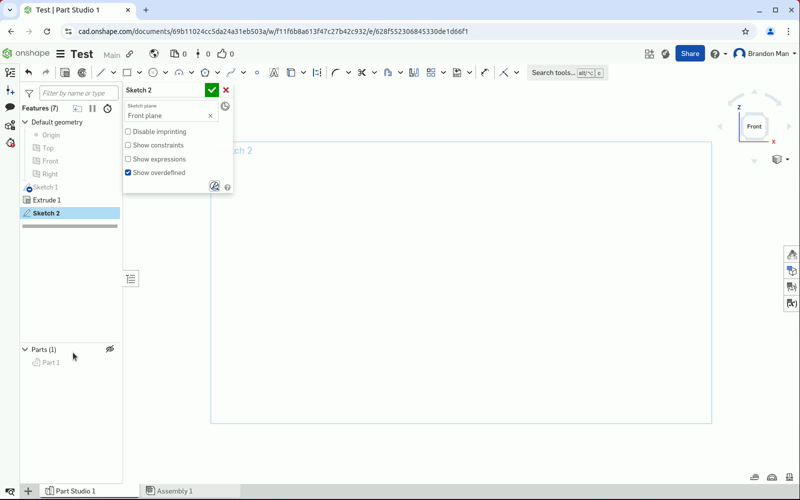
key_down(shift)
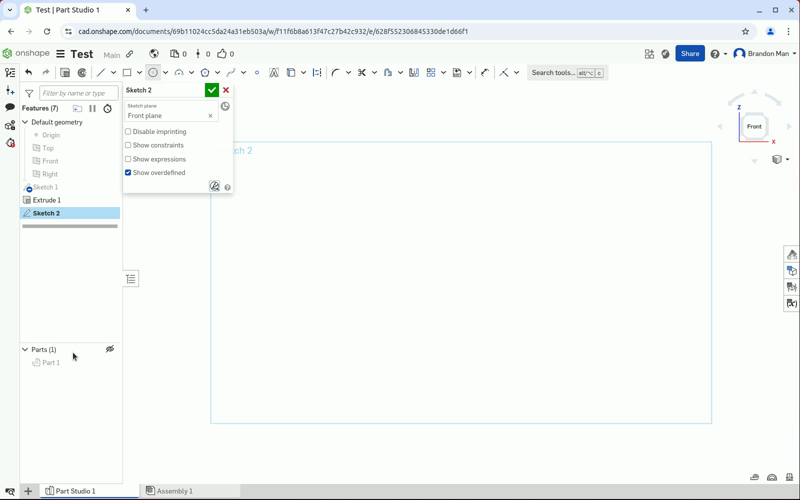
mouse_move(461, 282)
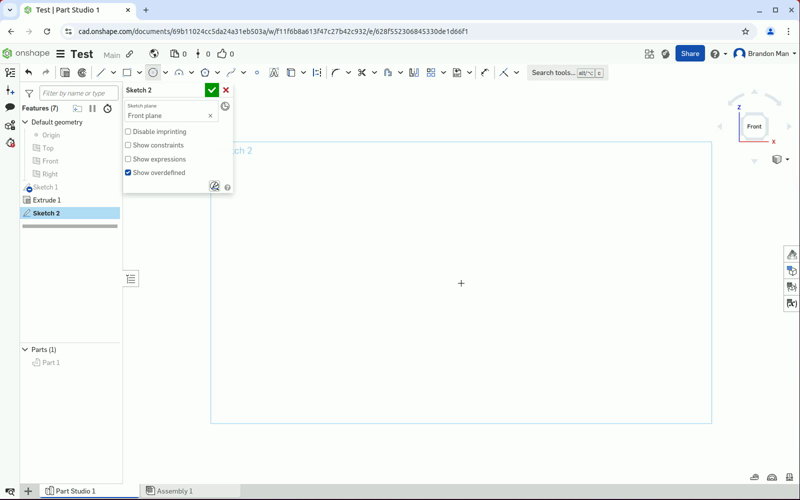
click(461, 282)
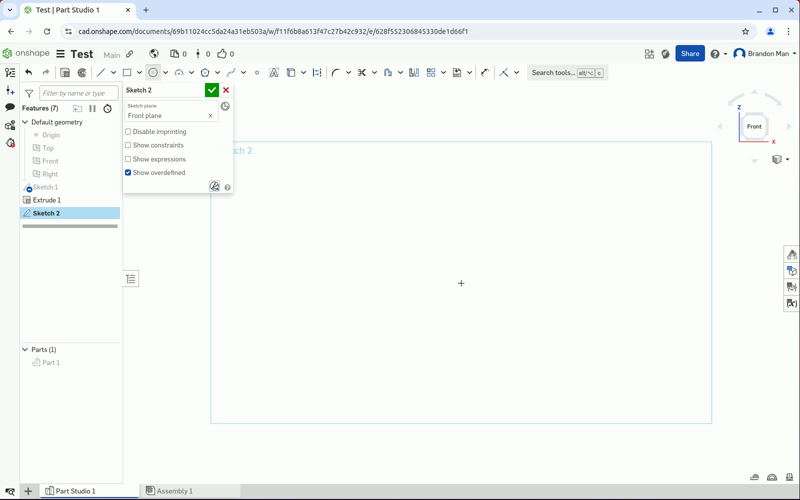
key_up(shift)
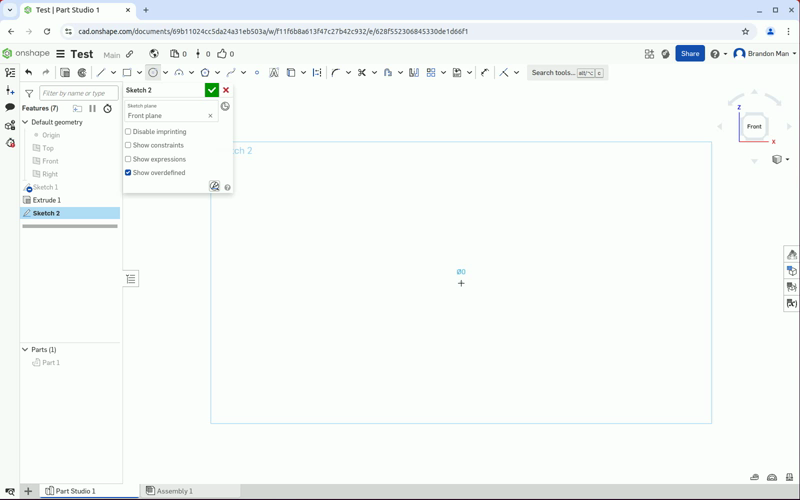
mouse_move(533, 282)
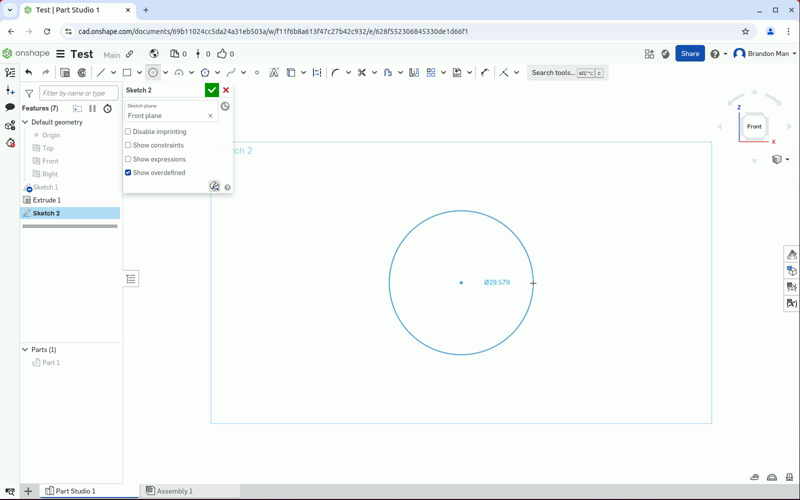
click(533, 282)
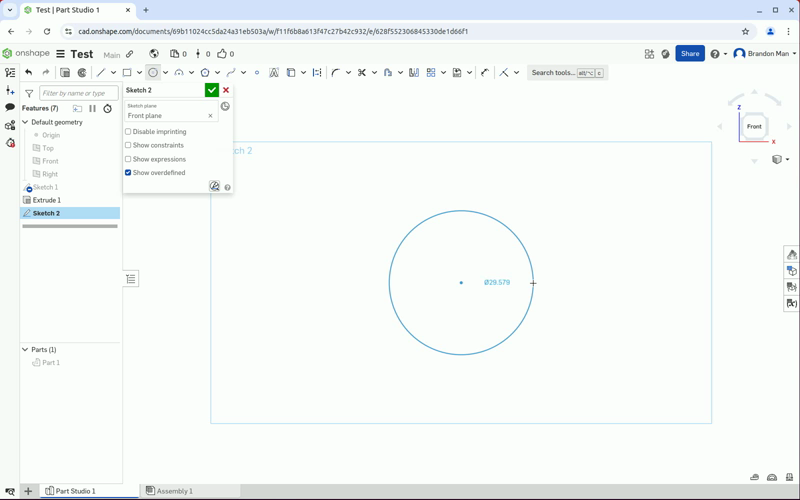
key(esc)
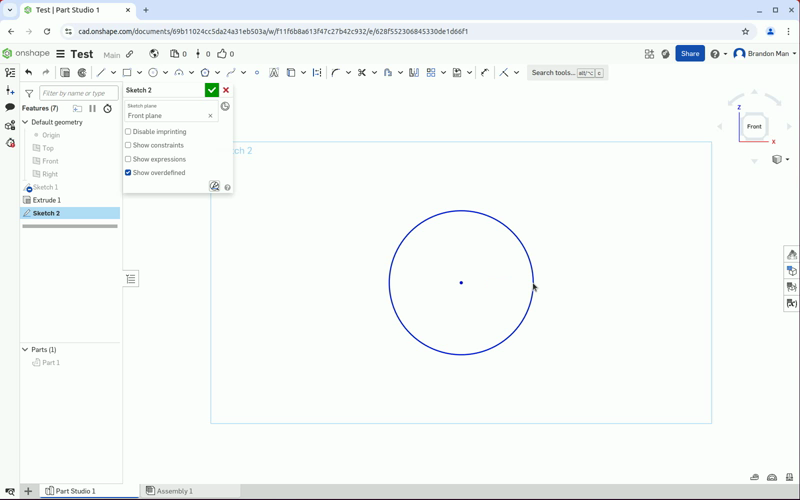
mouse_move(425, 291)
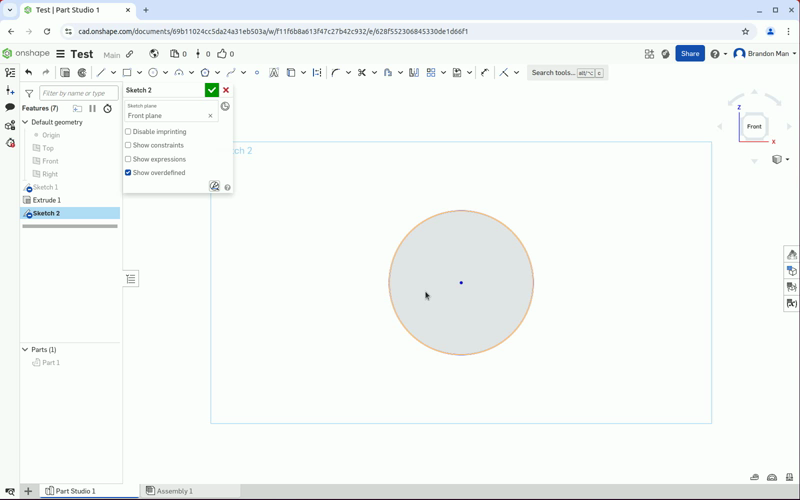
click(425, 291)
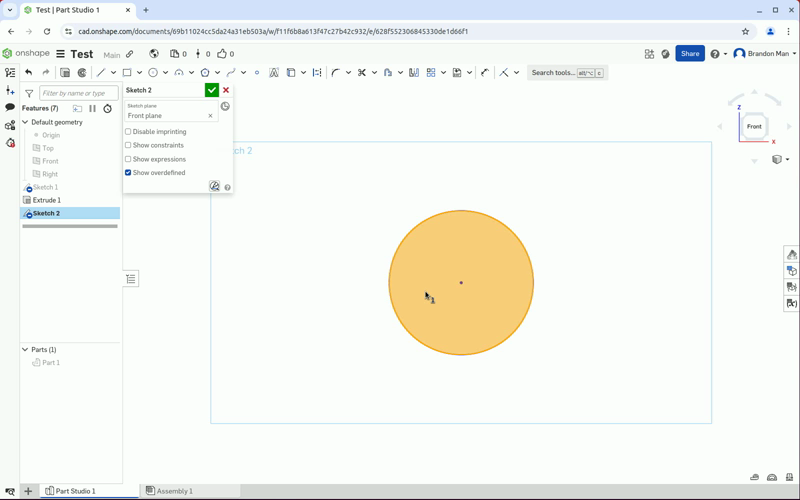
mouse_move(73, 352)
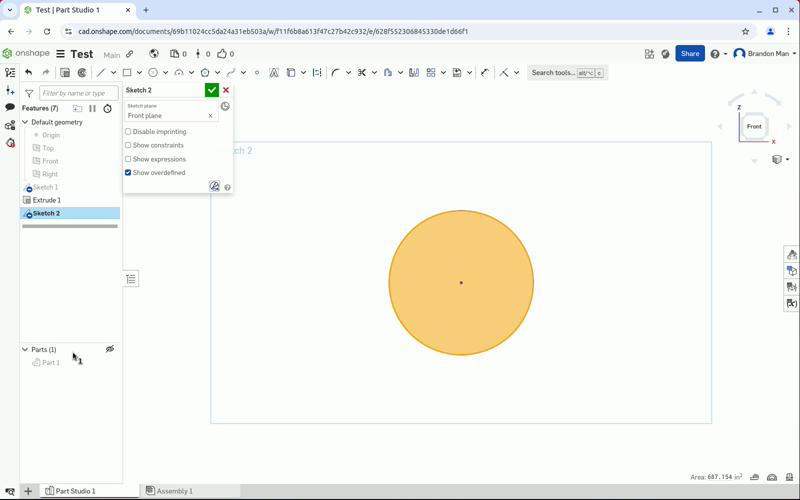
key(shift+y)
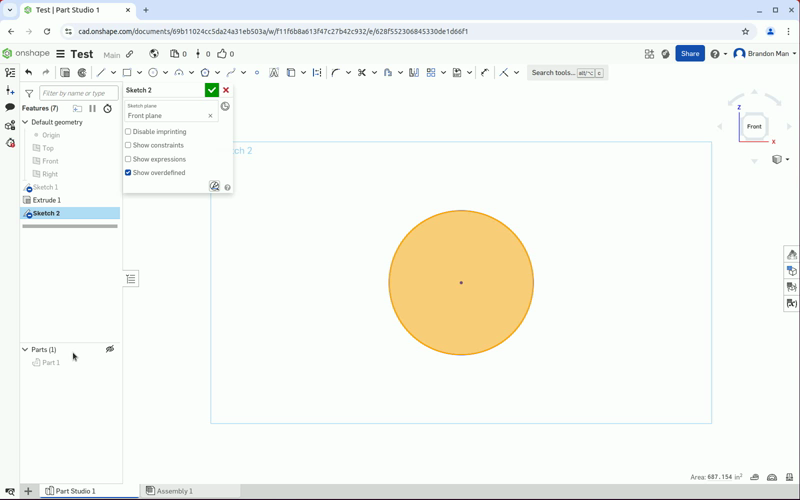
key(shift+e)
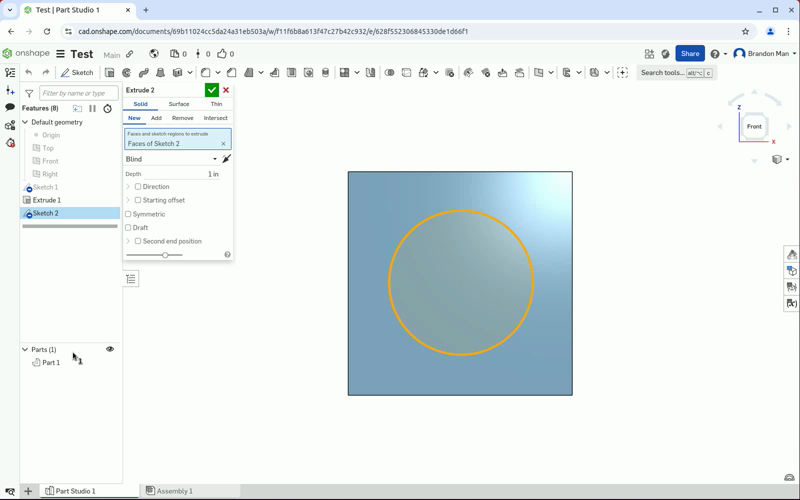
mouse_move(143, 106)
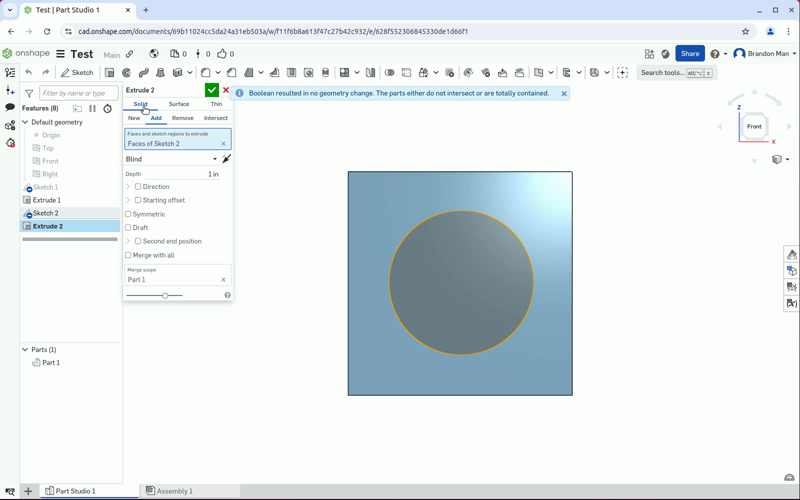
click(143, 106)
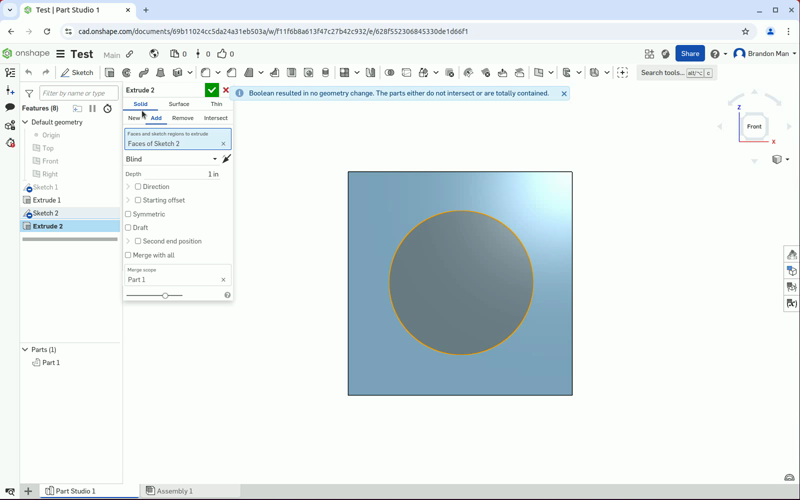
mouse_move(137, 120)
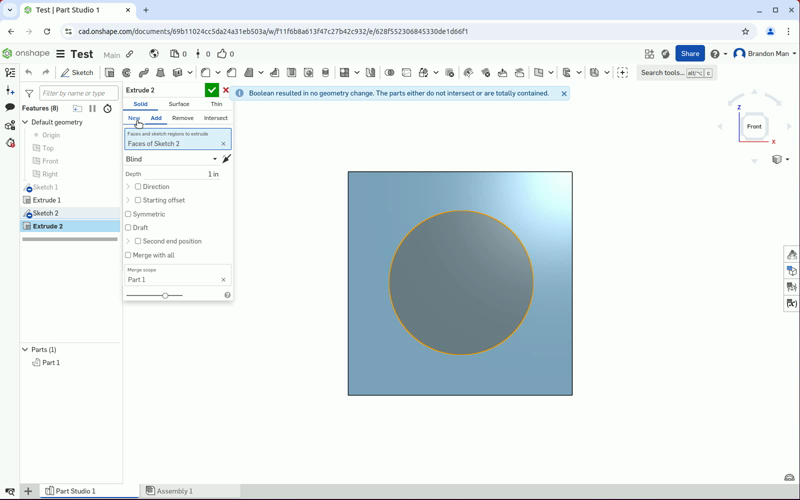
click(137, 120)
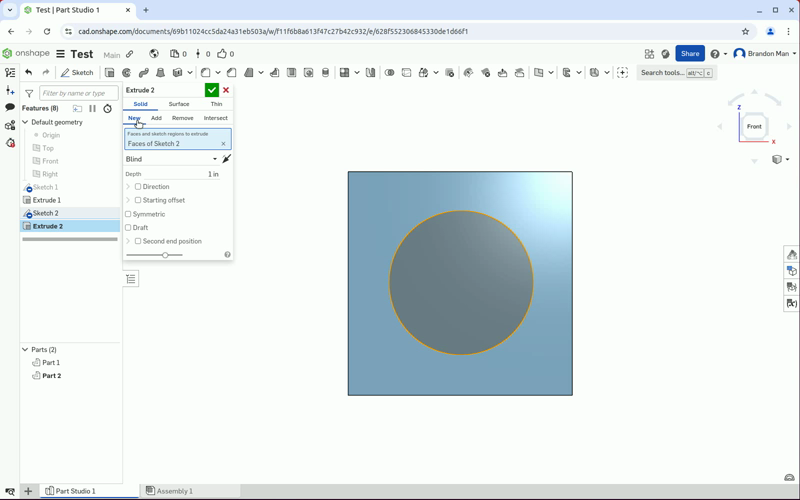
key(tab, 4)
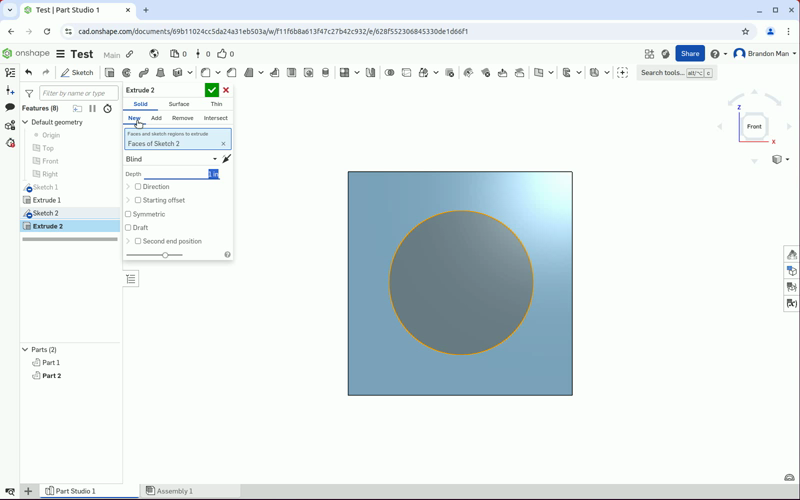
text(10.11)
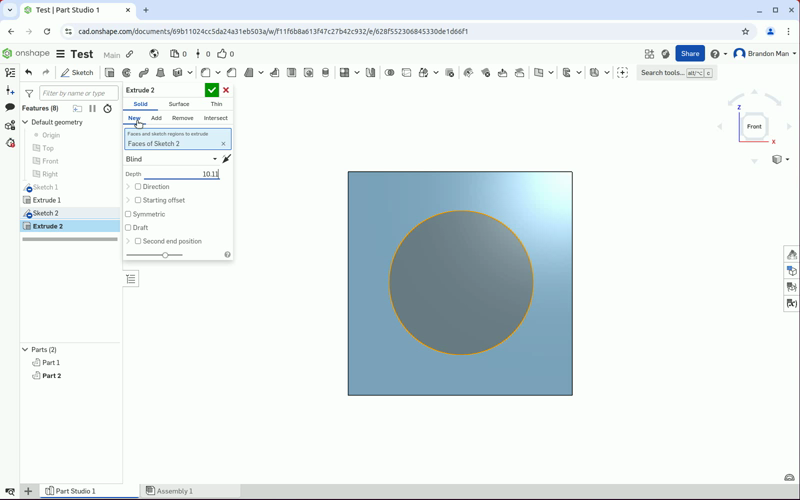
key(enter)
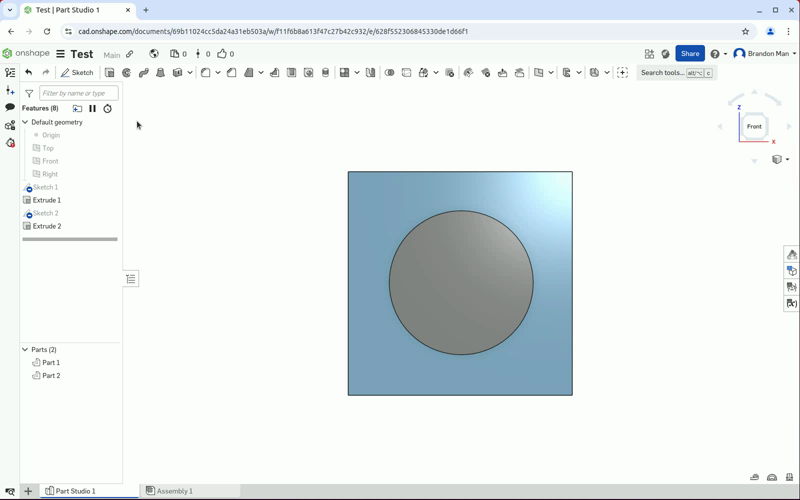
key(shift+h)
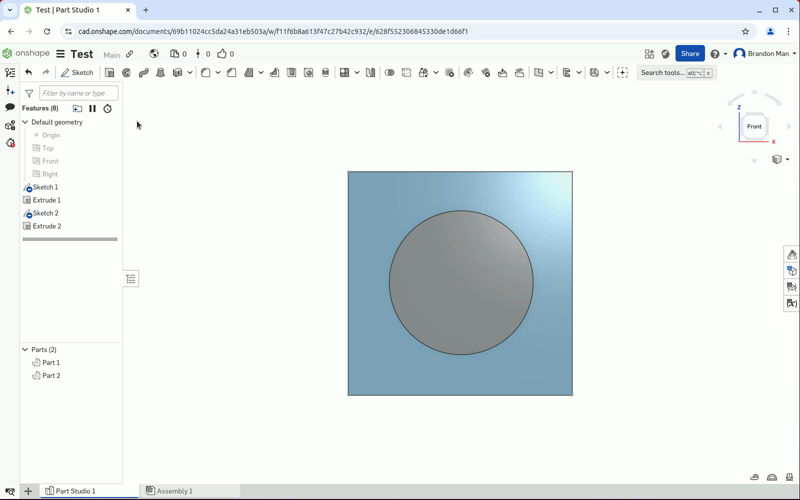
key(shift+h)
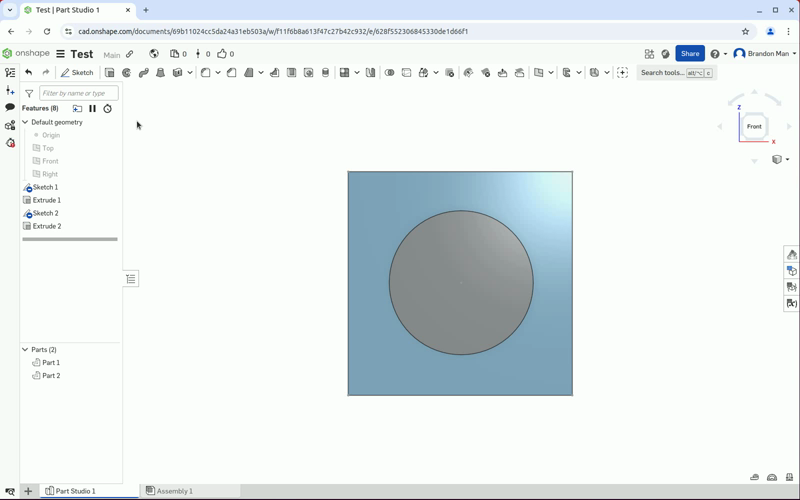
key(shift+7)
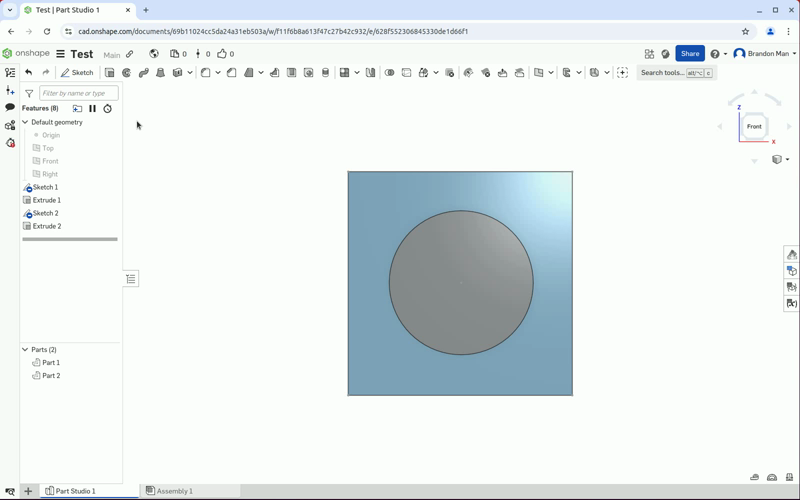
key(left, 2)
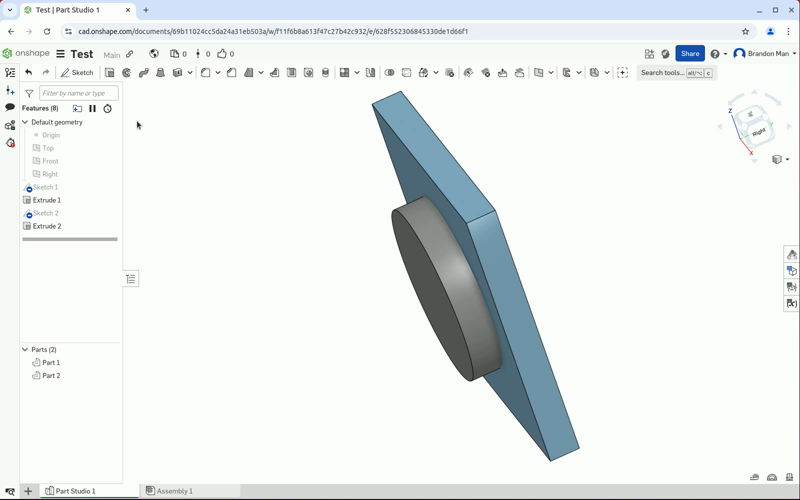
key(down, 2)
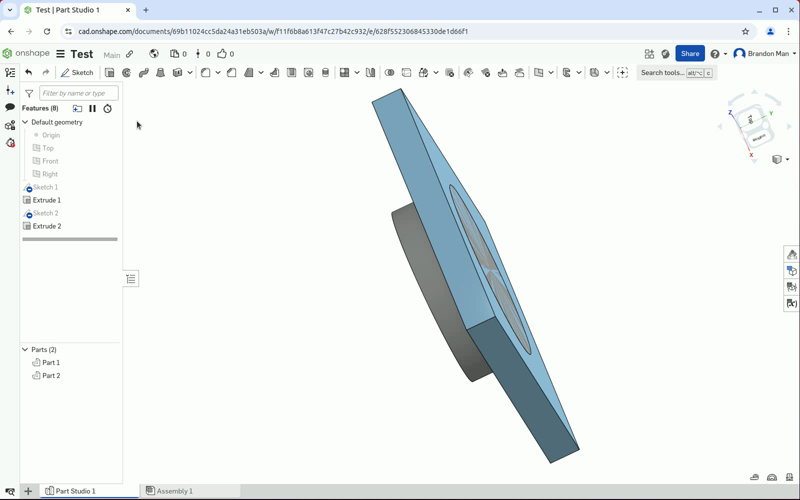
key(up, 2)
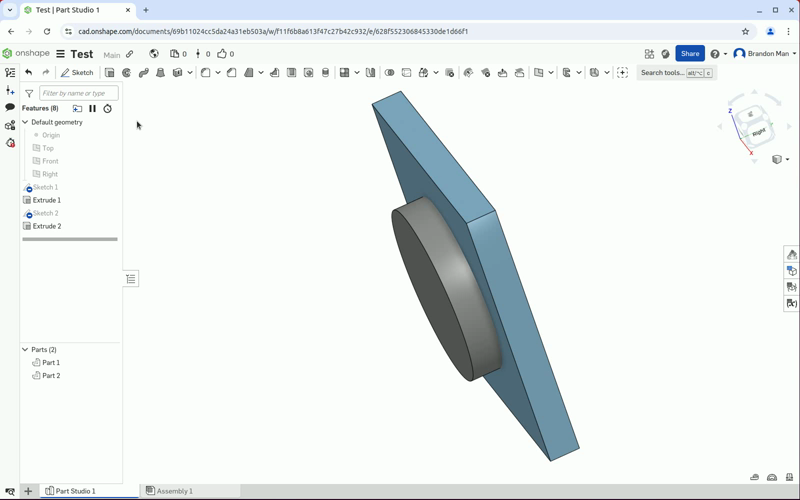
key(right, 2)
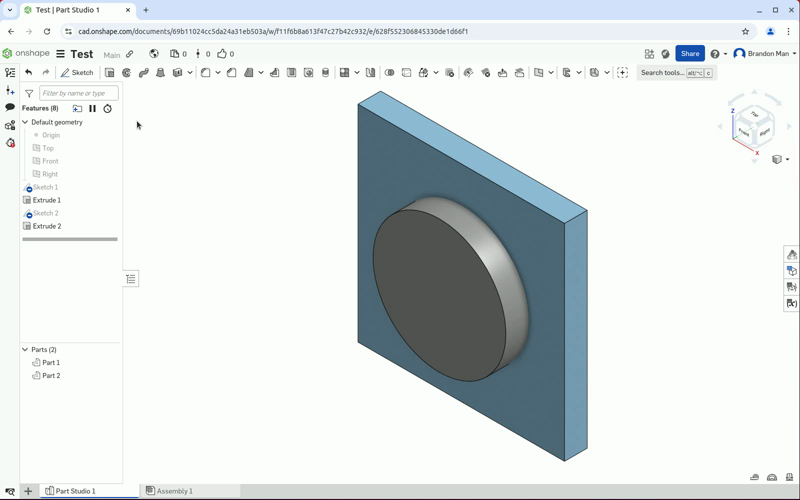
mouse_move(73, 189)
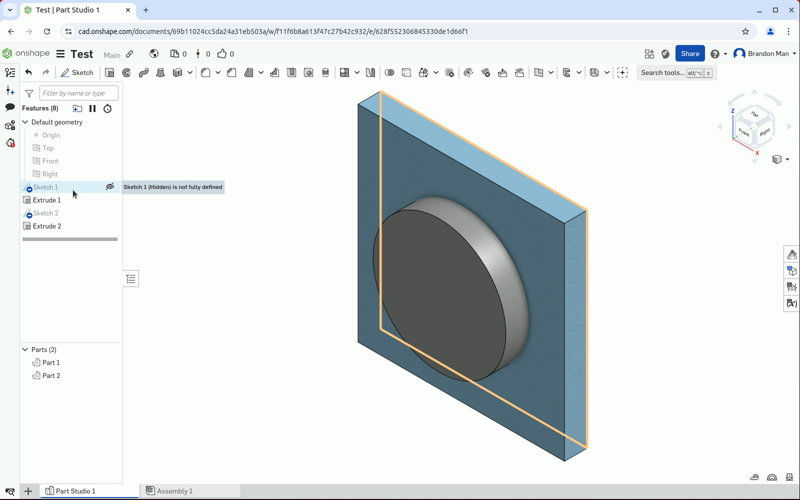
click(73, 189)